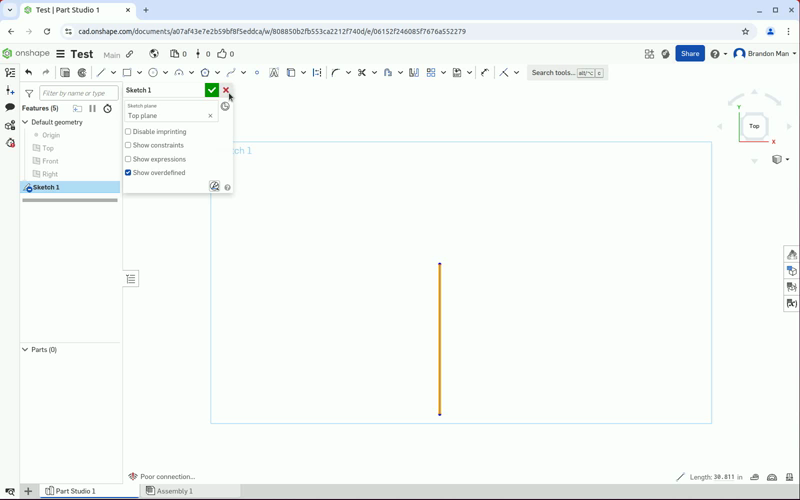
key(shift+h)
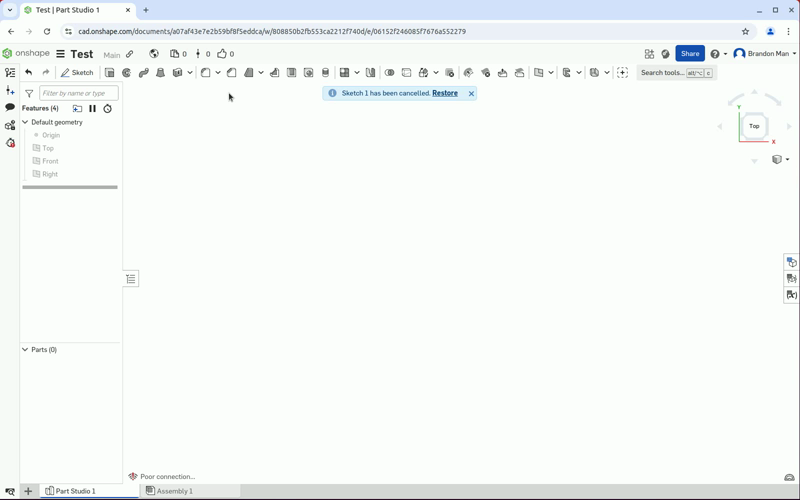
mouse_move(73, 352)
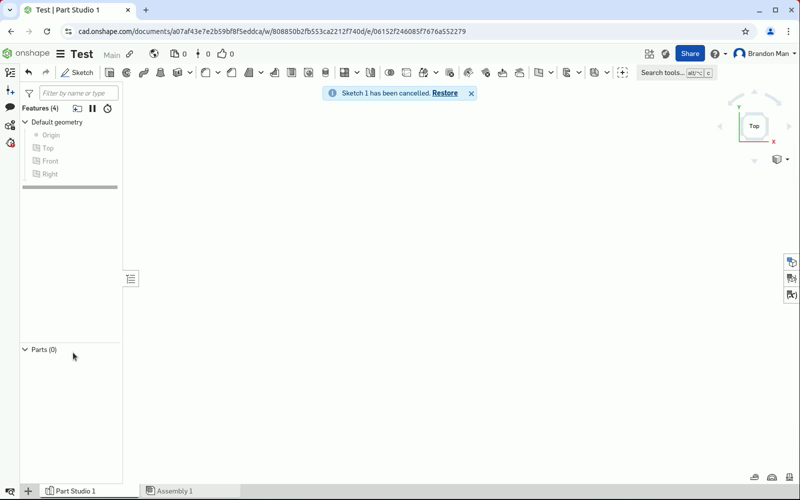
key(y)
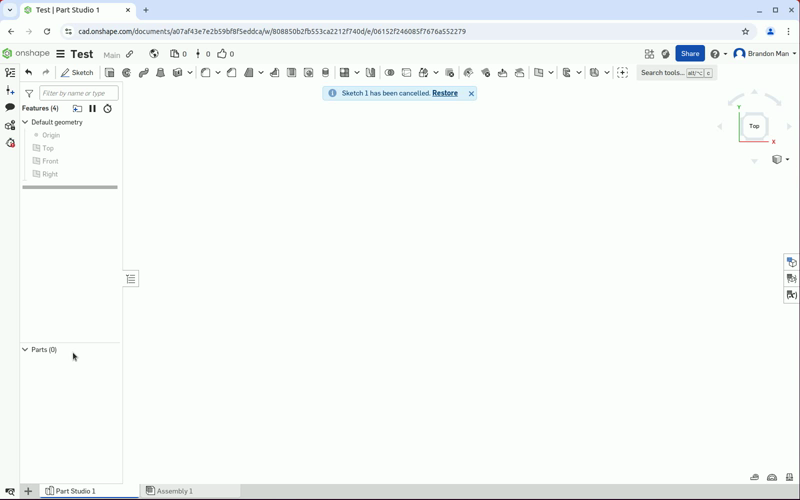
key(shift+p)
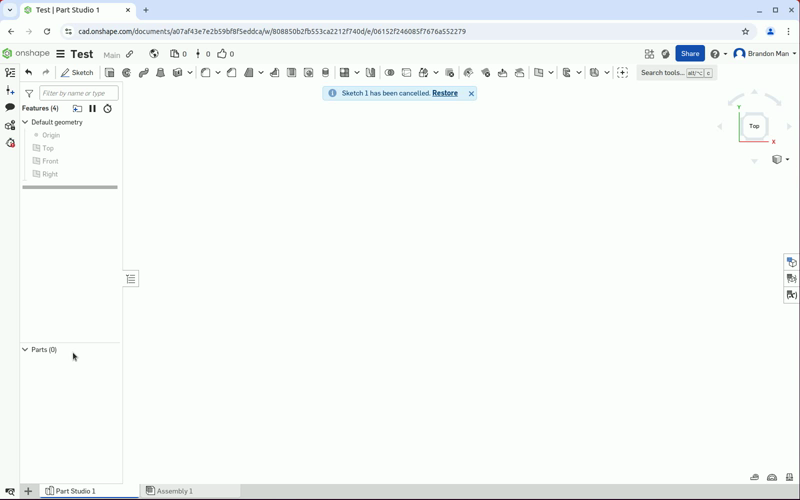
key(space)
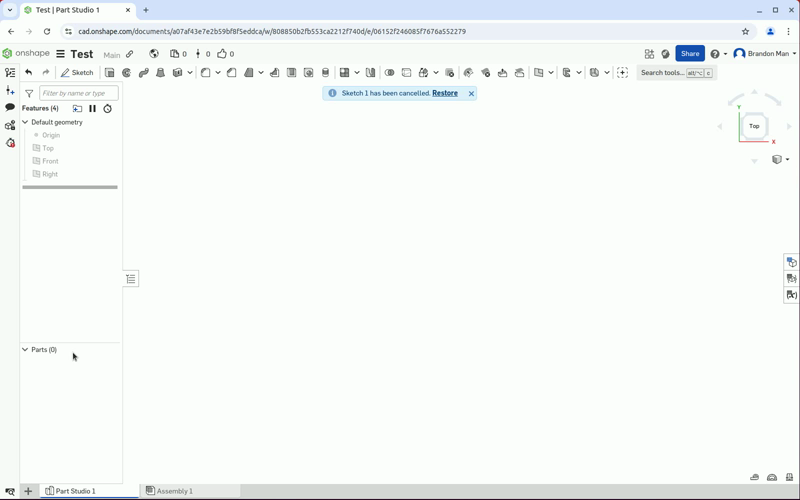
key_down(shift)
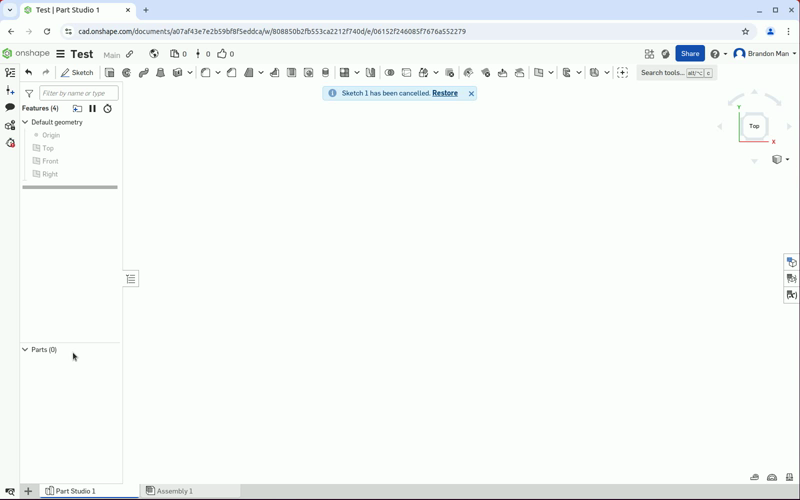
key(up)
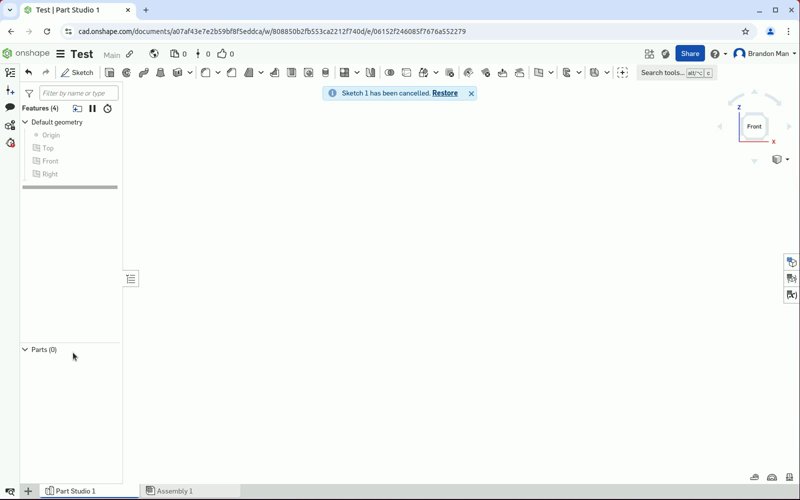
key_up(shift)
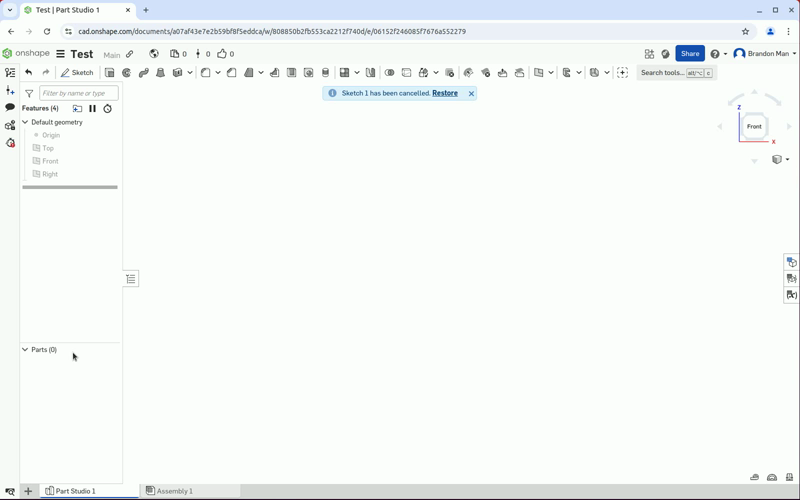
mouse_move(73, 352)
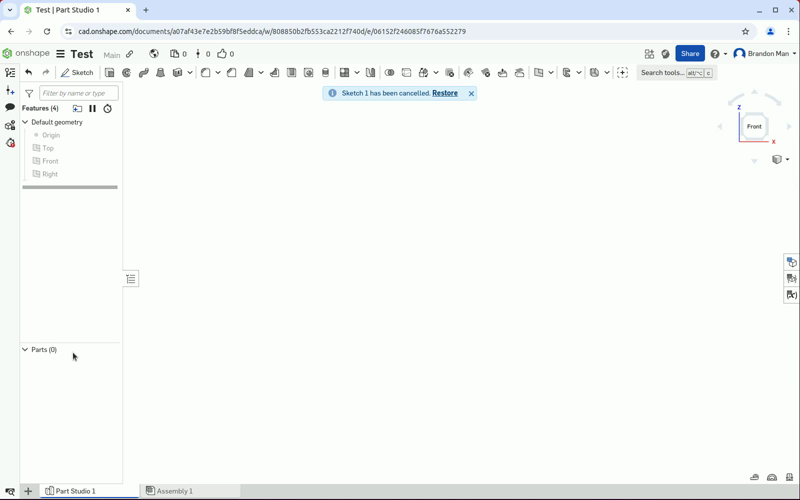
key(shift+y)
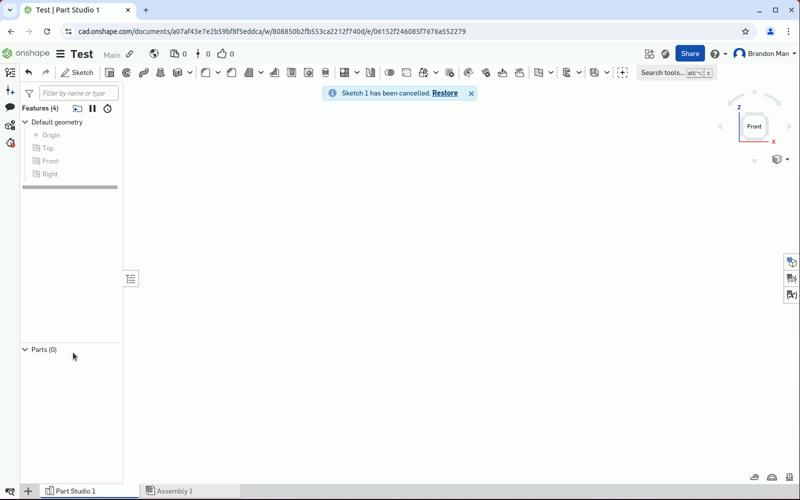
key(shift+s)
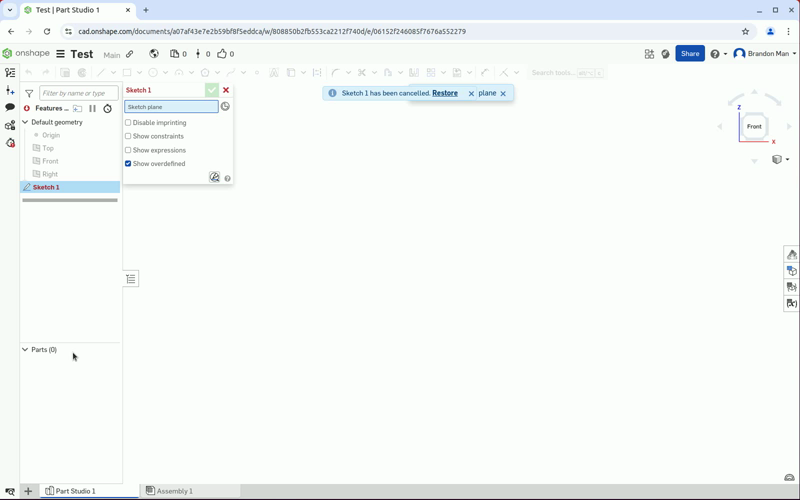
mouse_move(73, 163)
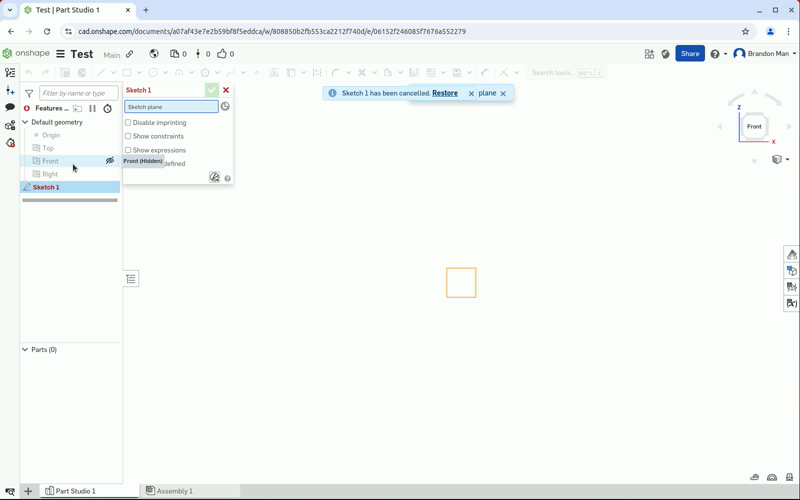
click(73, 163)
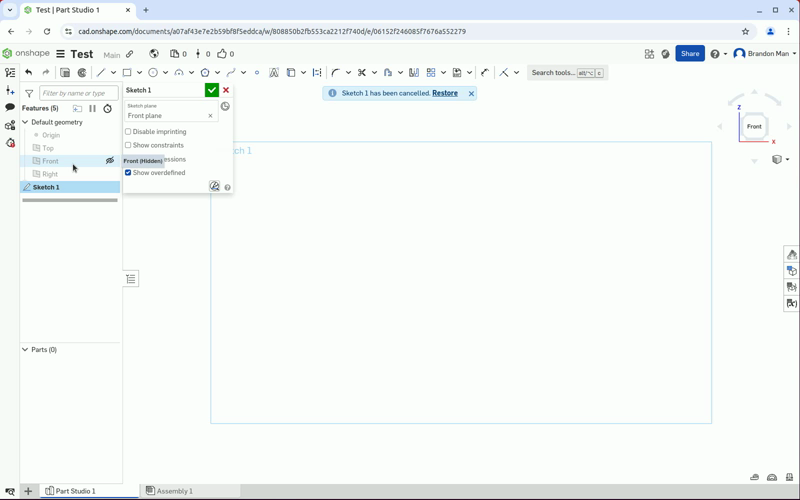
mouse_move(73, 352)
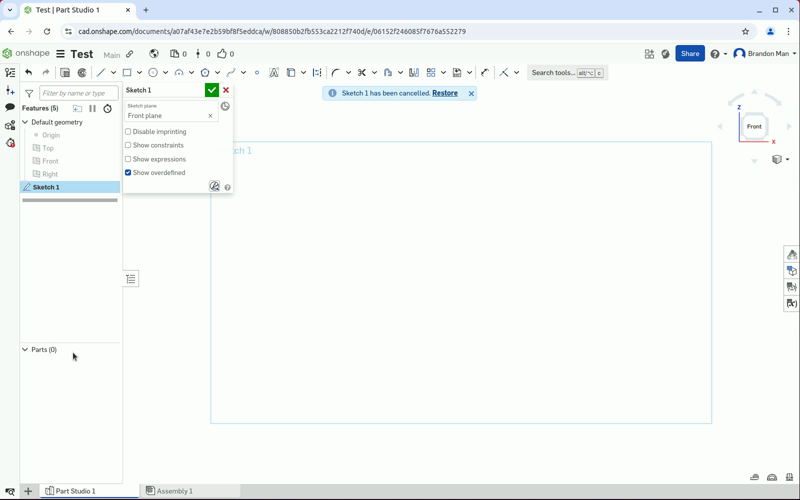
key(y)
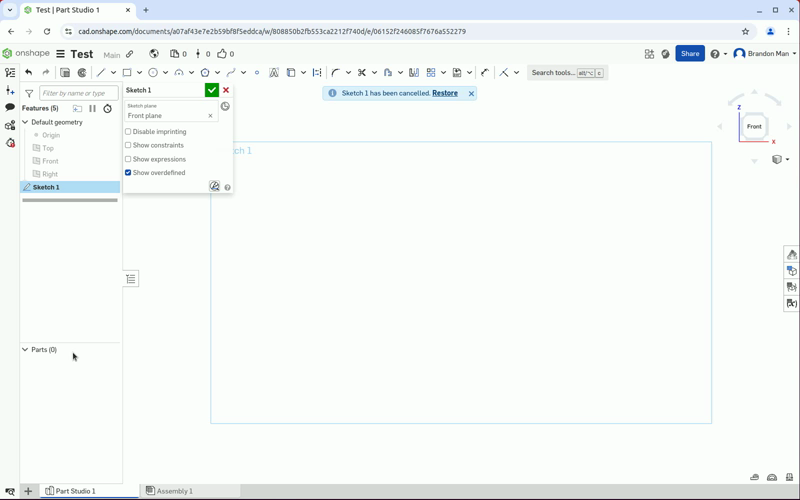
key(c)
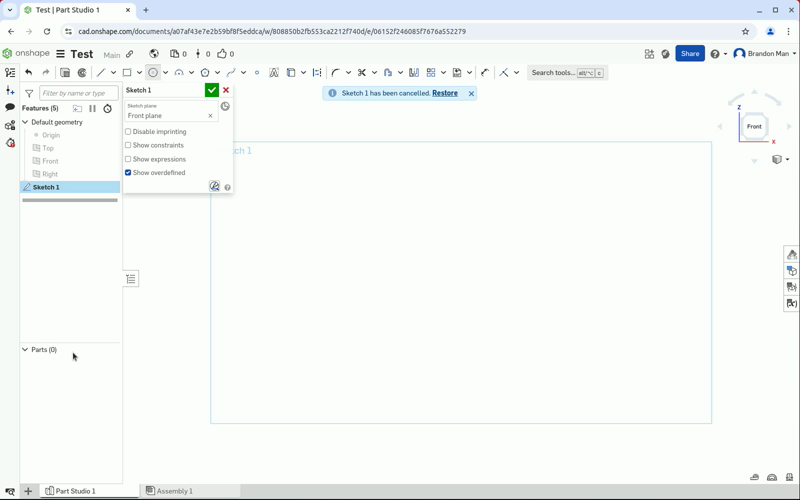
key_down(shift)
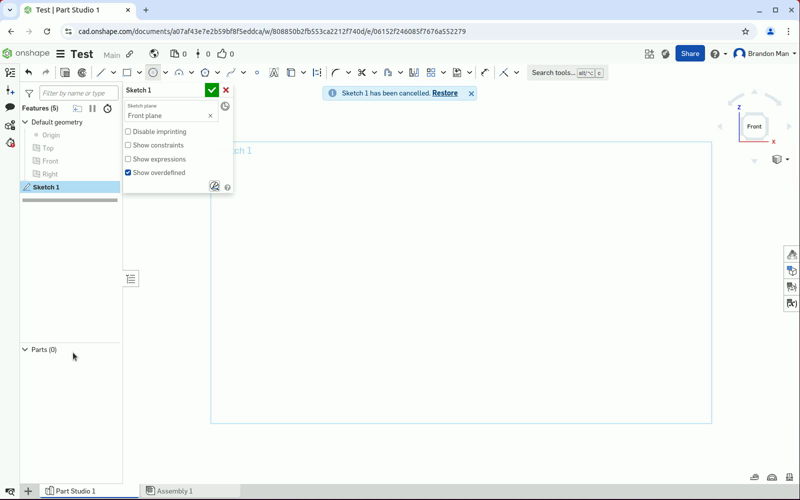
mouse_move(390, 352)
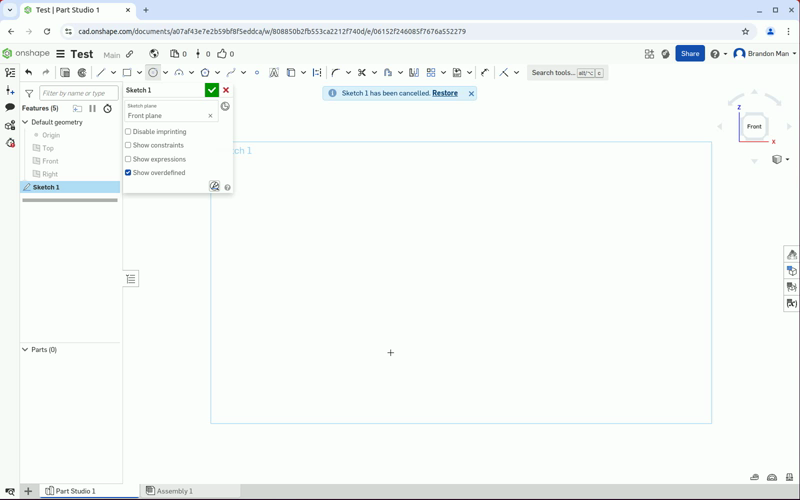
click(390, 352)
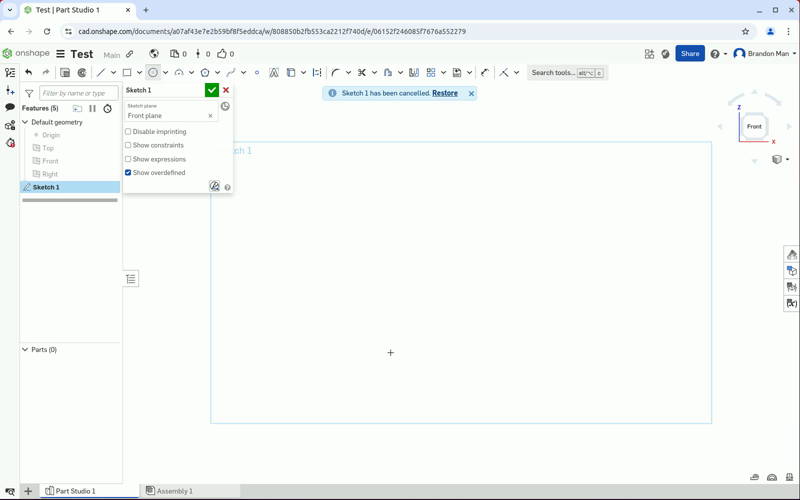
key_up(shift)
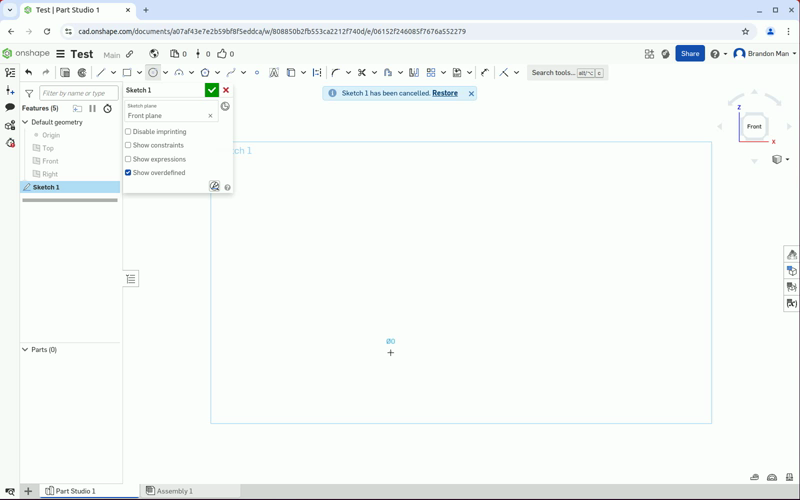
mouse_move(432, 352)
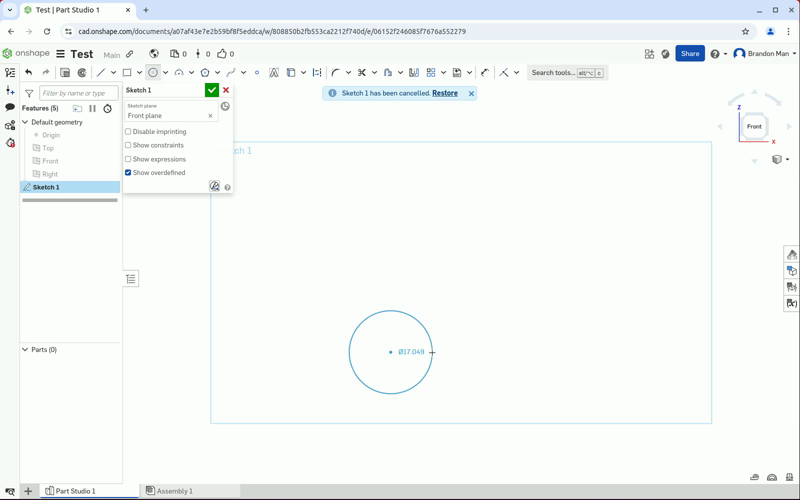
click(432, 352)
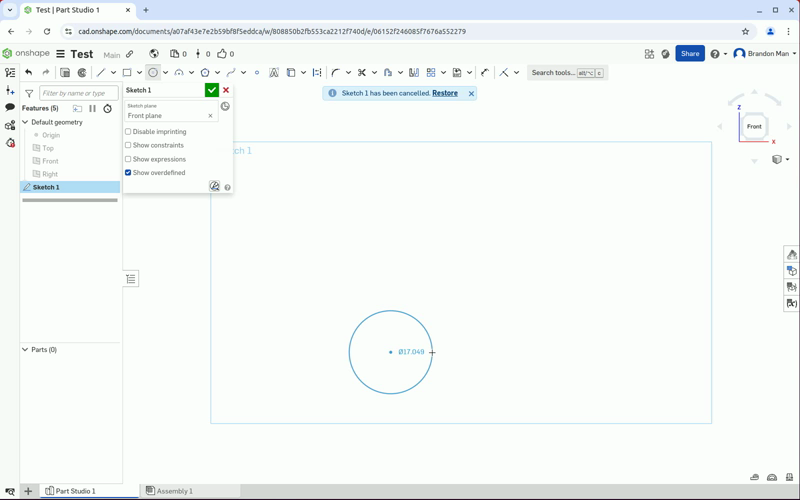
key(esc)
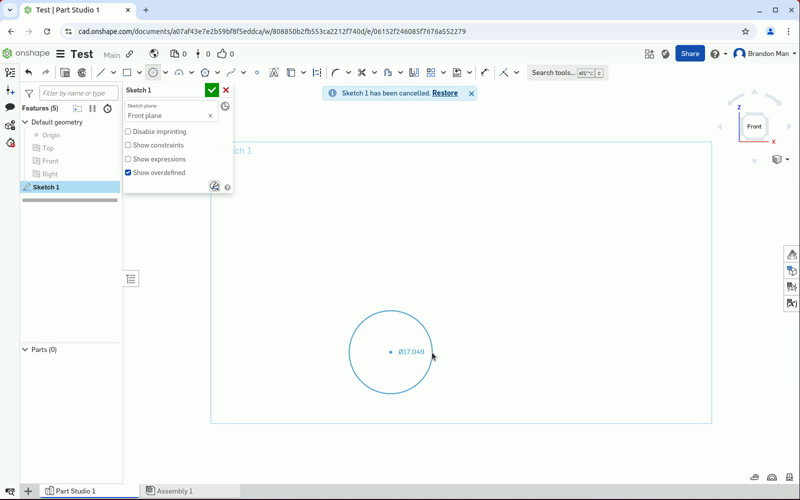
mouse_move(366, 353)
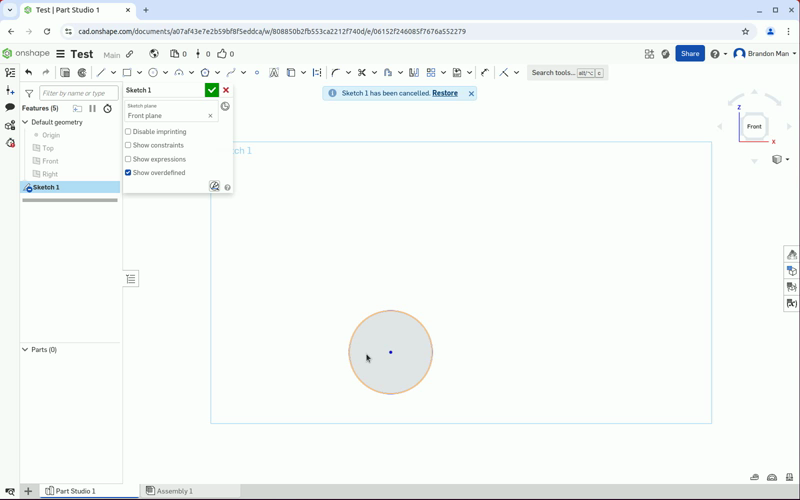
click(366, 353)
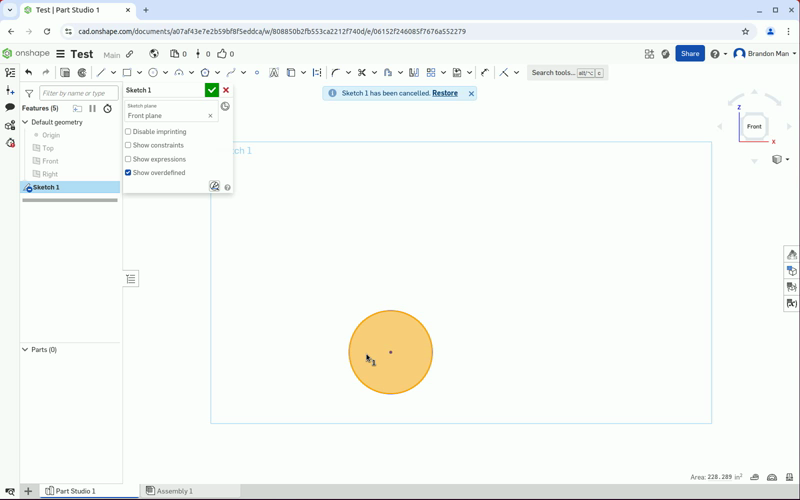
mouse_move(73, 352)
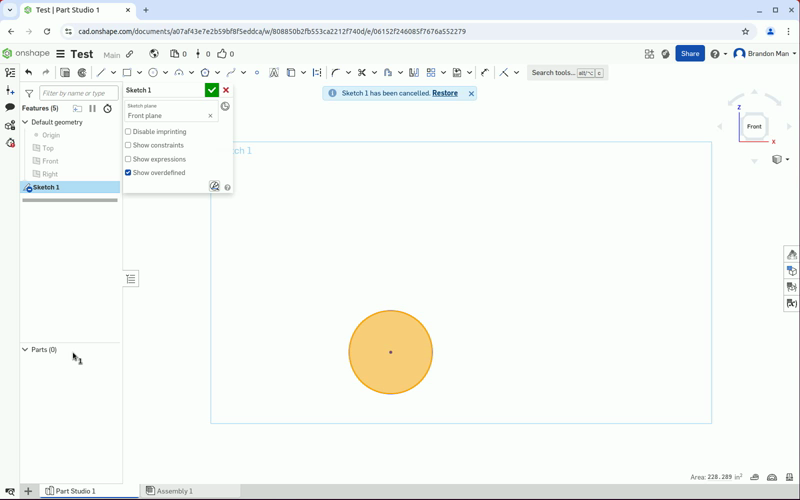
key(shift+y)
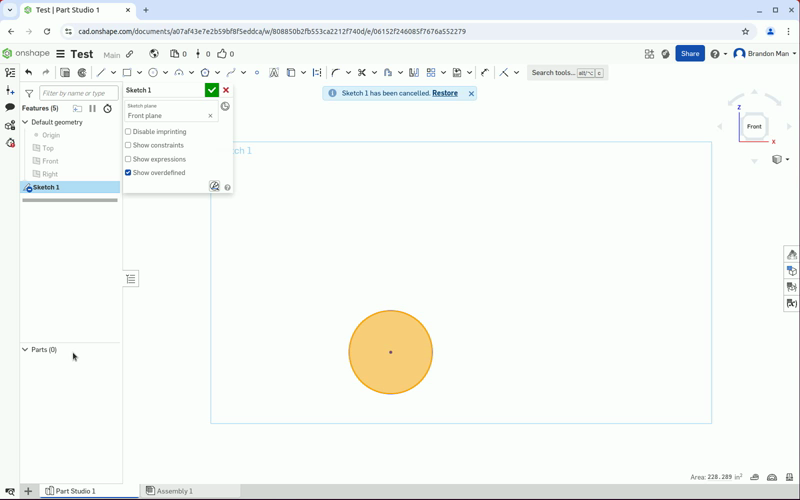
key(shift+e)
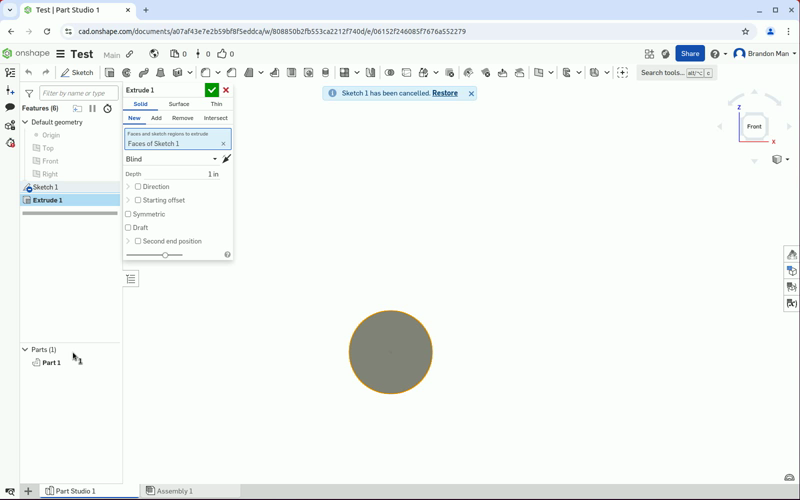
mouse_move(143, 106)
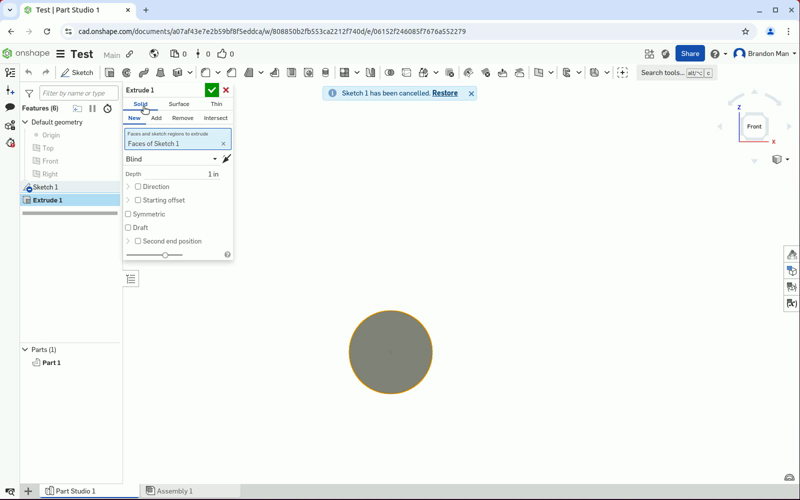
click(143, 106)
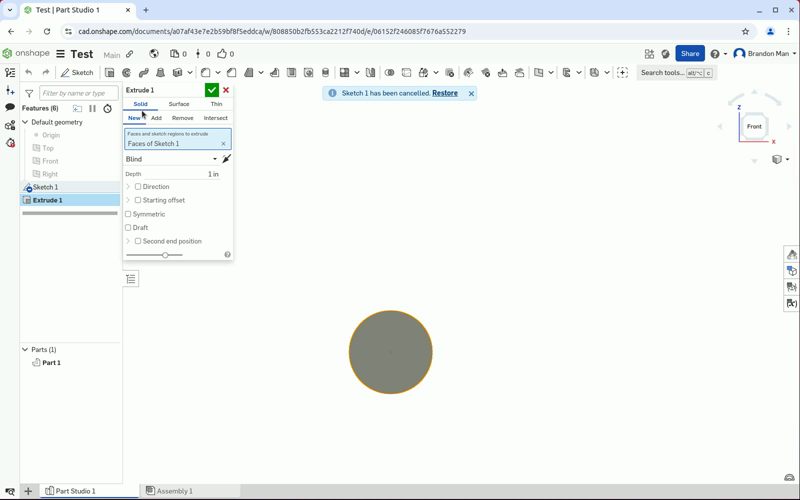
mouse_move(137, 120)
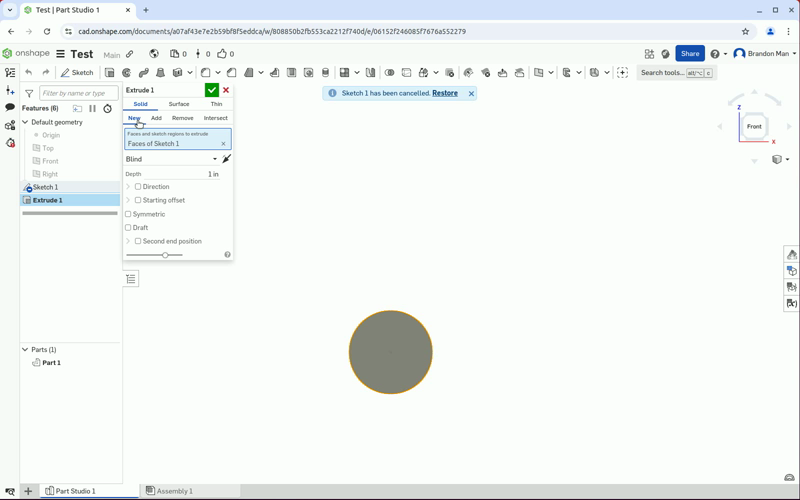
click(137, 120)
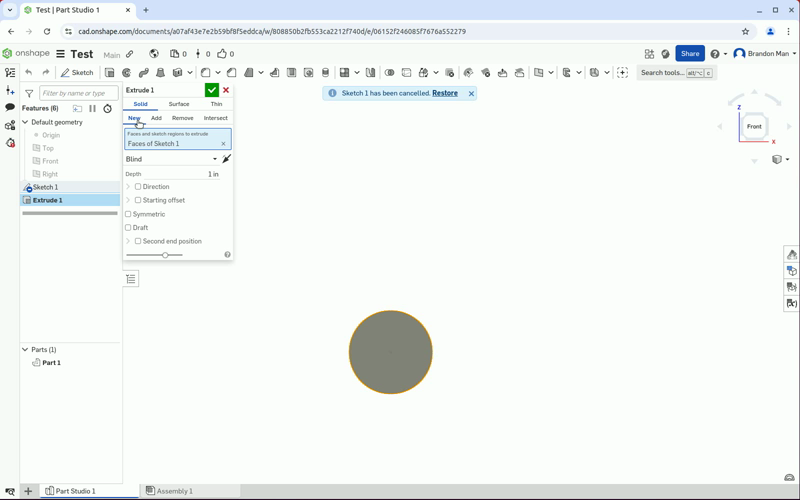
key(tab, 4)
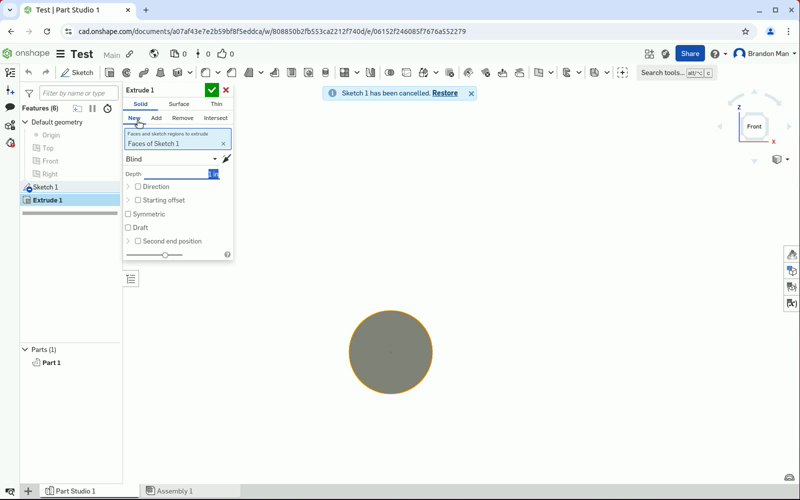
text(3.611)
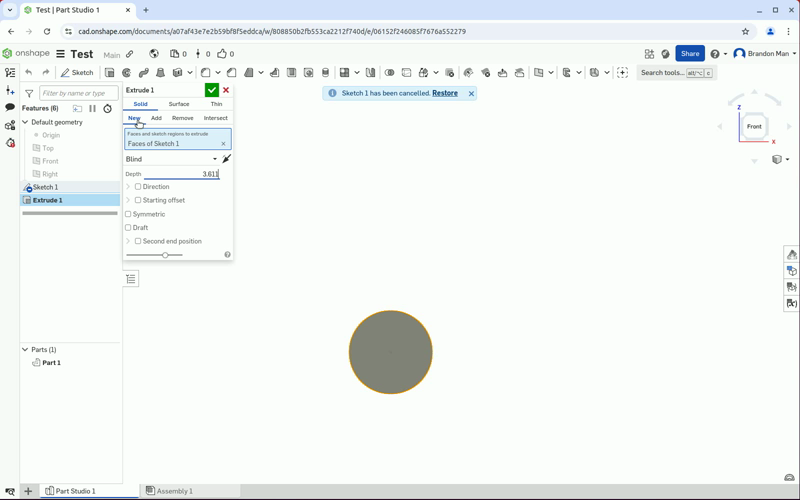
key(enter)
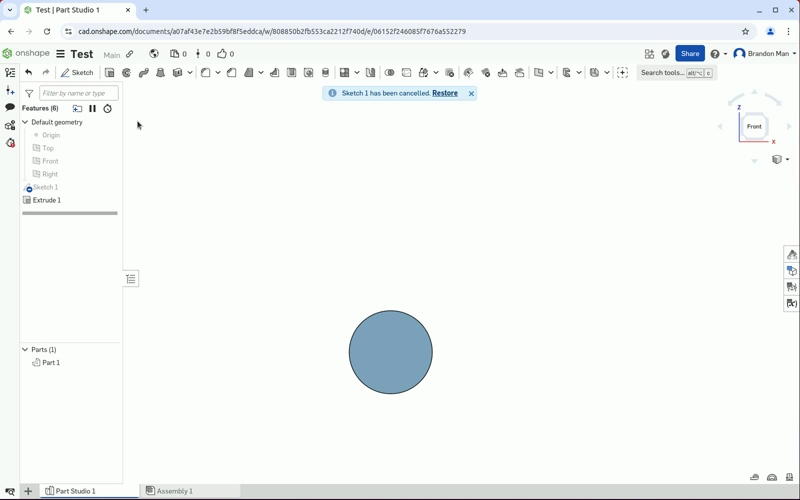
key(shift+h)
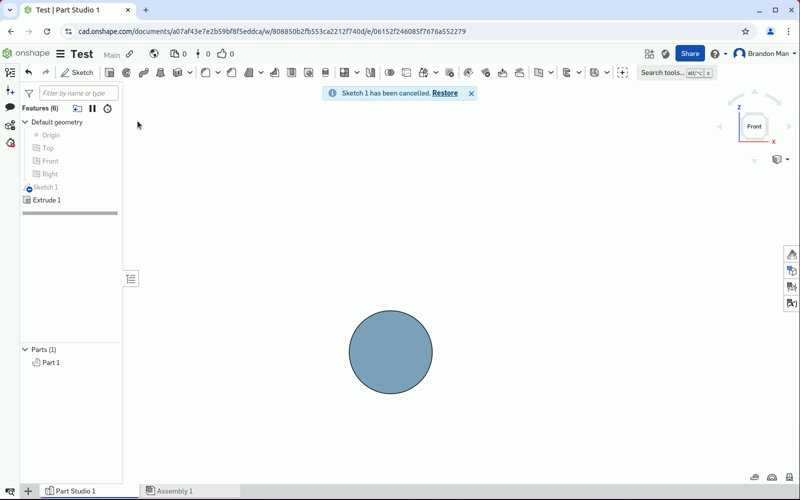
key(shift+h)
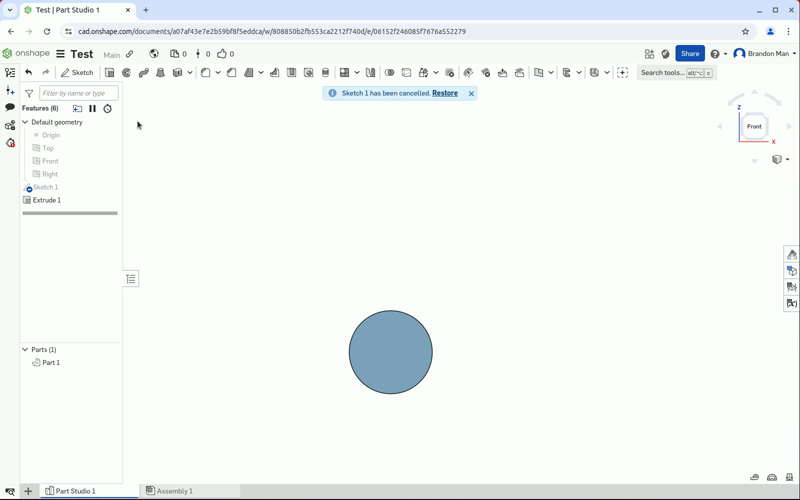
mouse_move(73, 189)
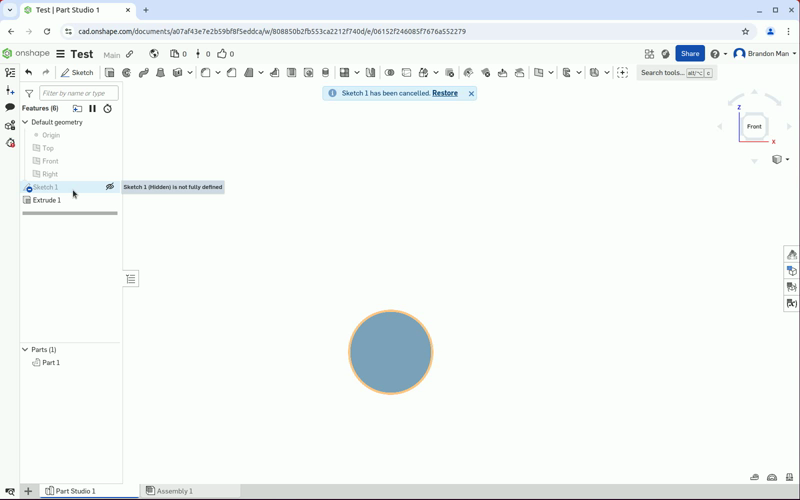
click(73, 189)
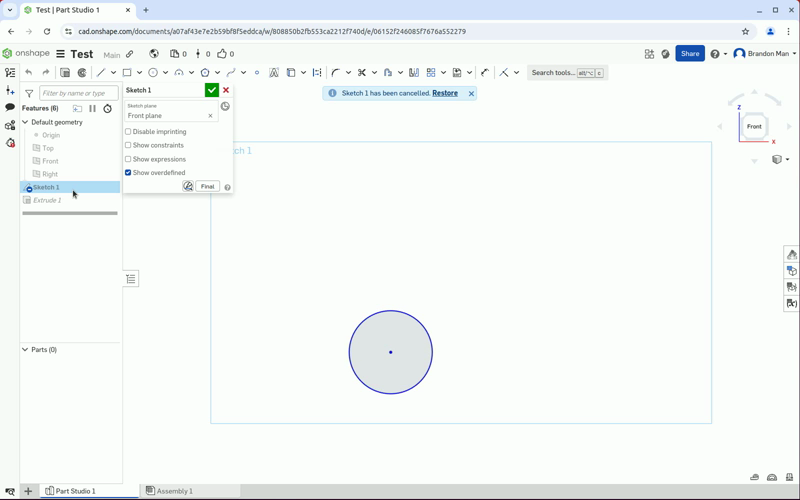
mouse_move(229, 92)
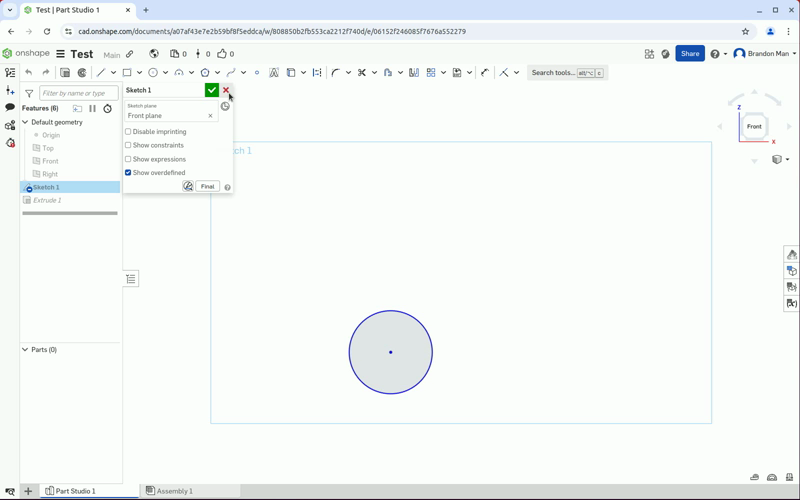
click(229, 92)
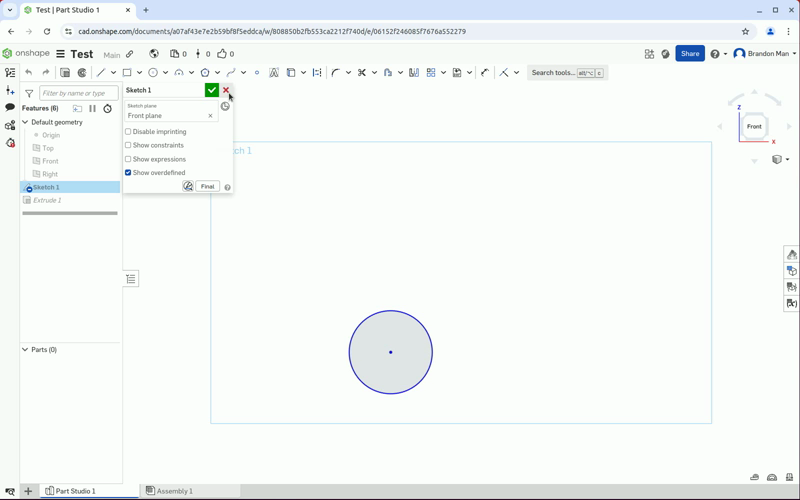
key(shift+s)
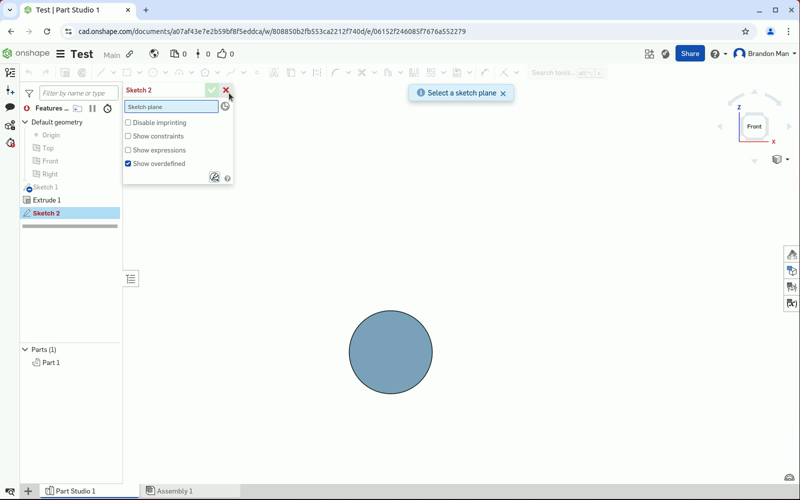
mouse_move(73, 163)
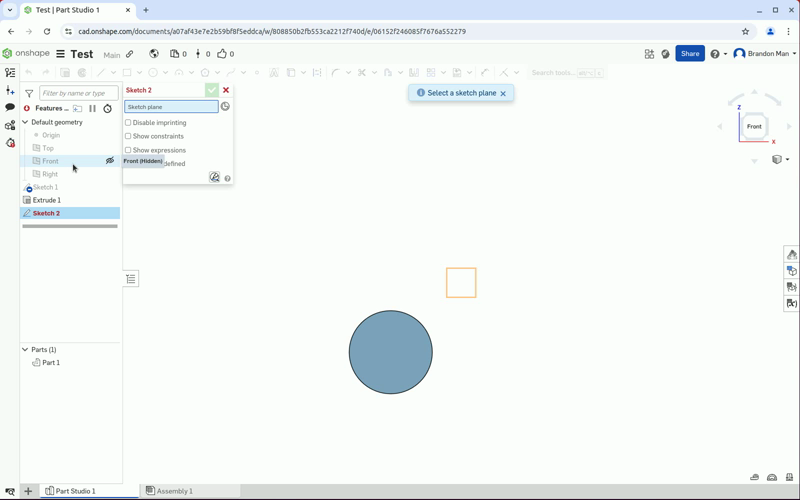
click(73, 163)
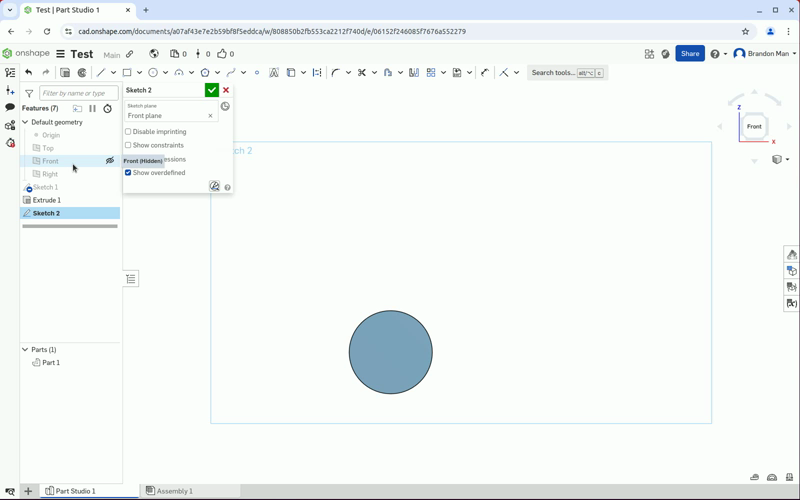
mouse_move(73, 352)
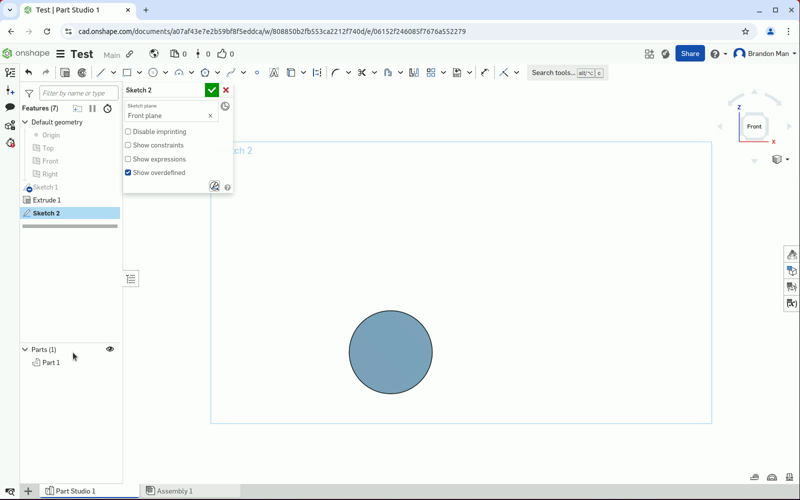
key(y)
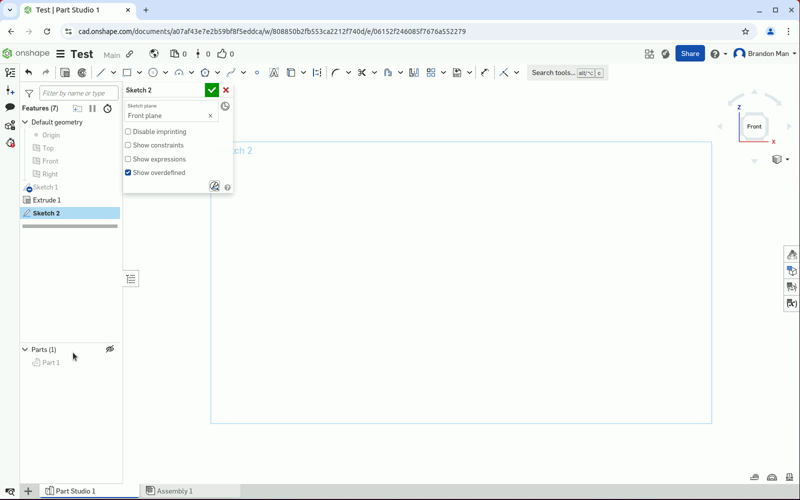
key(c)
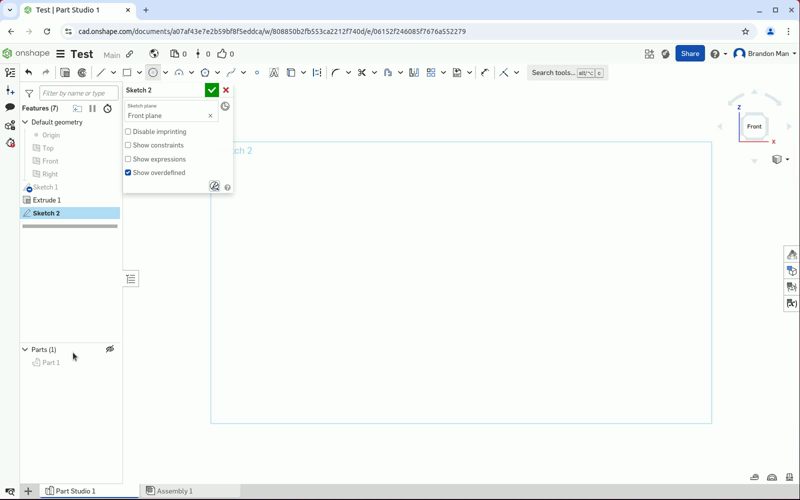
key_down(shift)
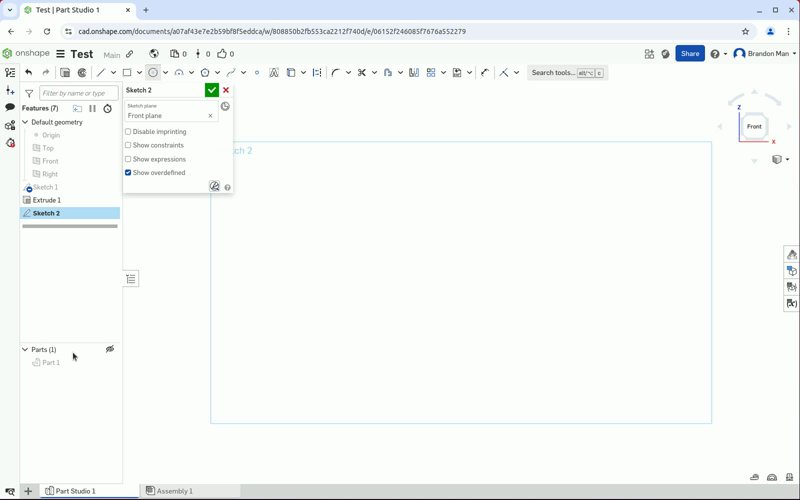
mouse_move(525, 351)
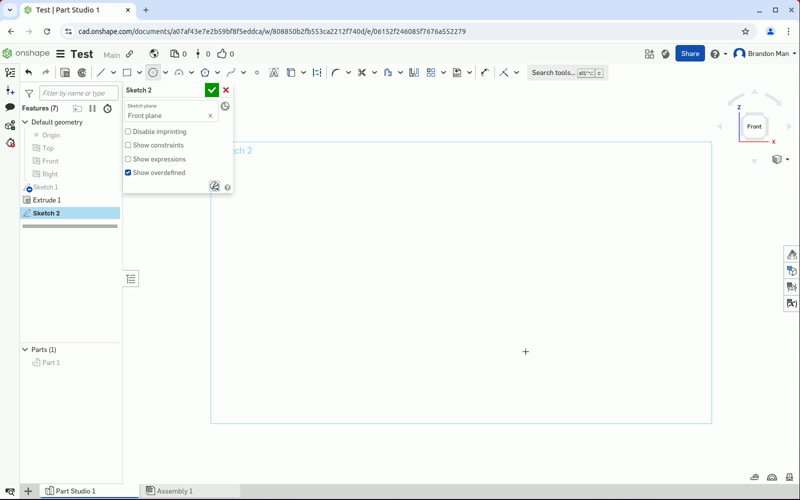
click(525, 351)
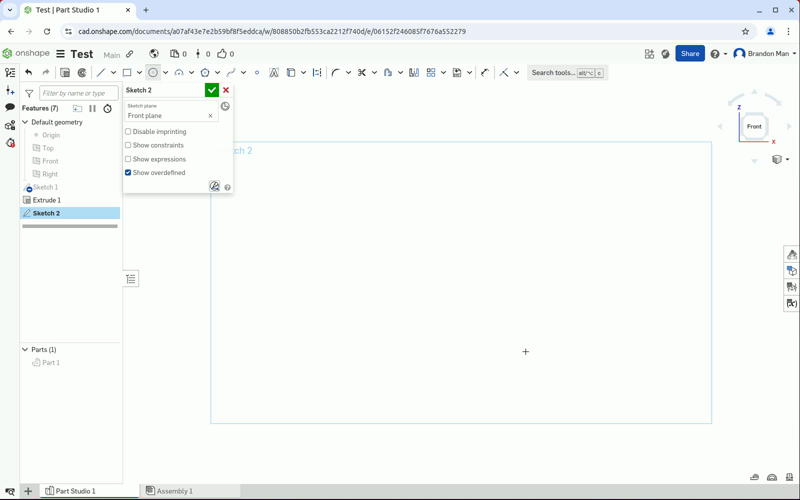
key_up(shift)
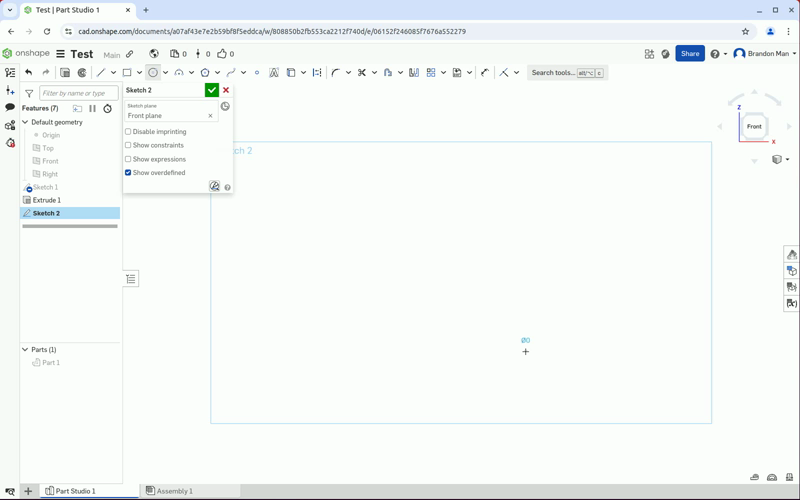
mouse_move(567, 351)
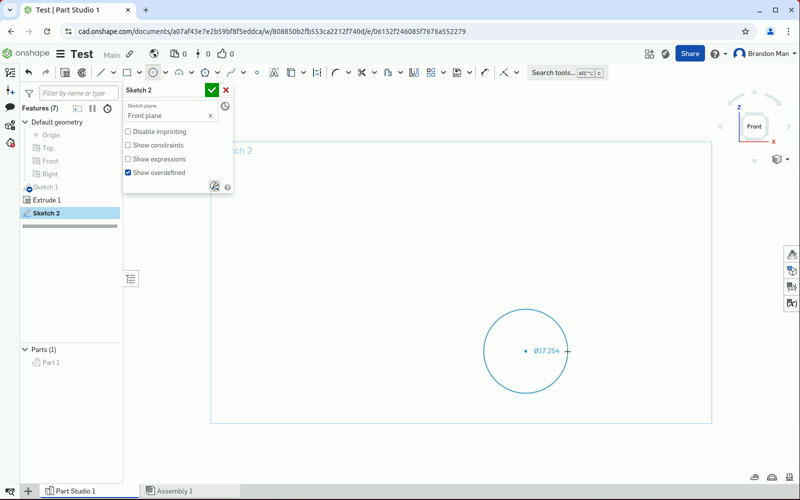
click(567, 351)
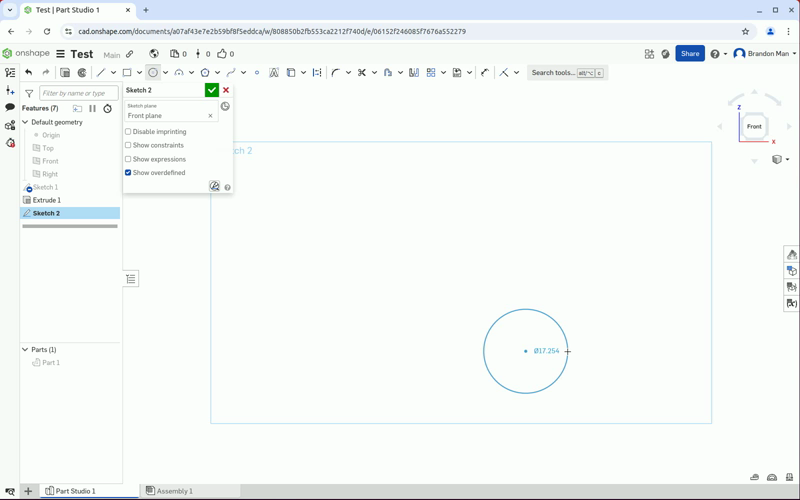
key(esc)
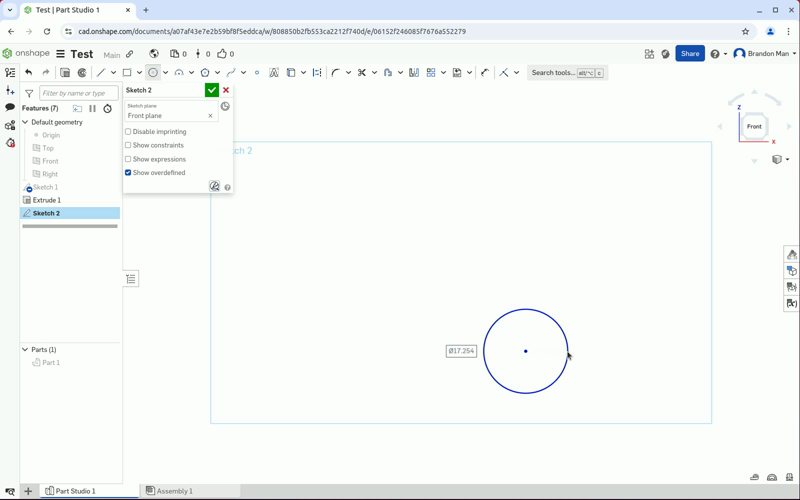
mouse_move(539, 351)
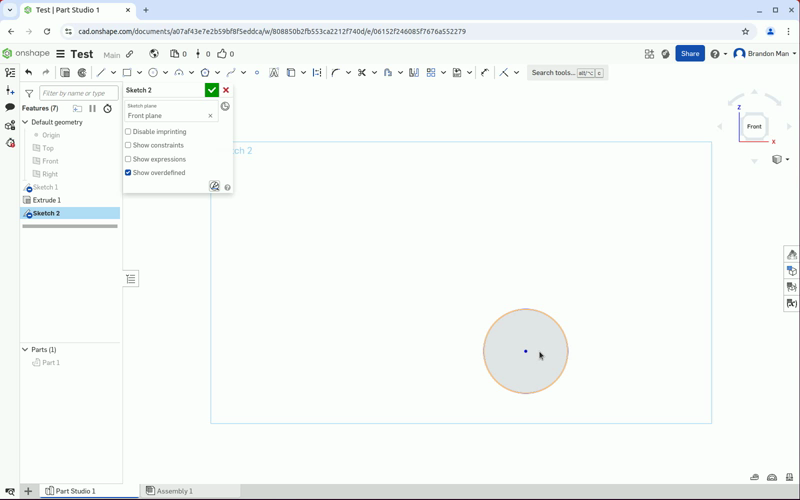
click(539, 351)
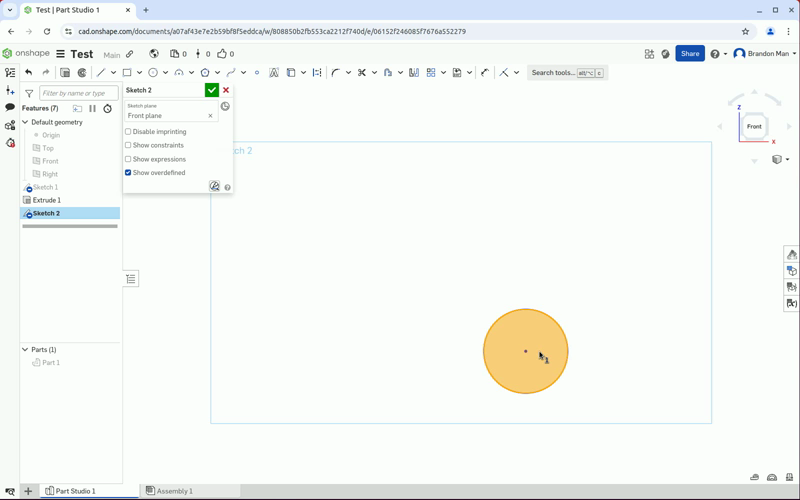
mouse_move(73, 352)
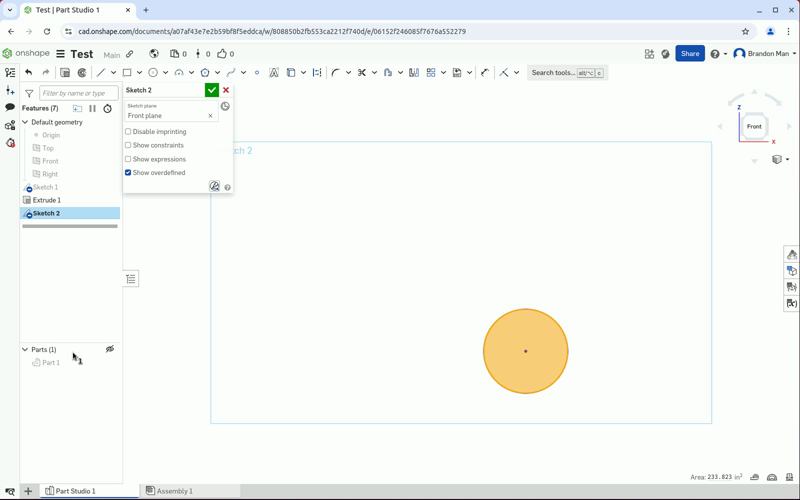
key(shift+y)
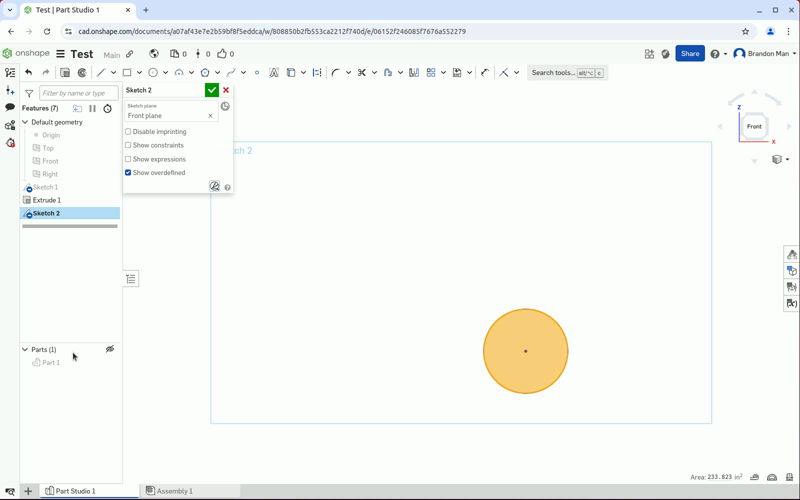
key(shift+e)
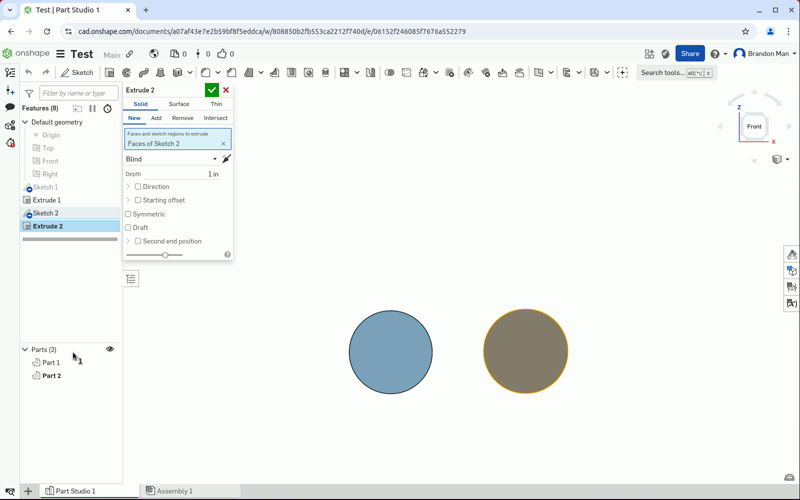
mouse_move(143, 106)
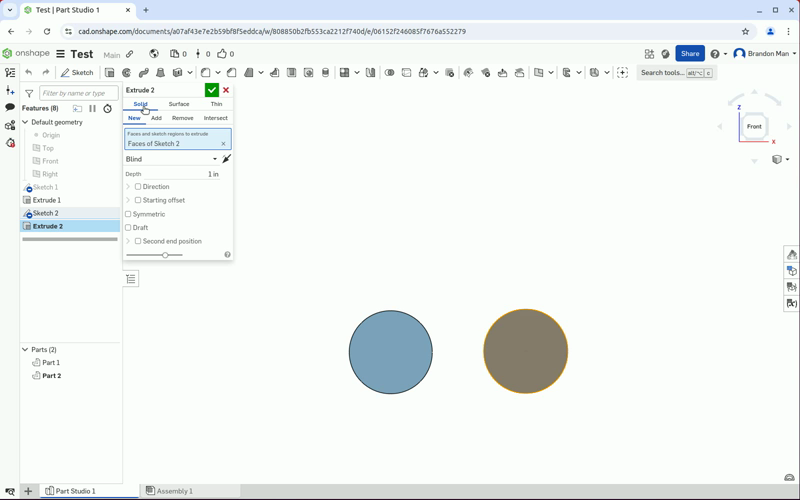
click(143, 106)
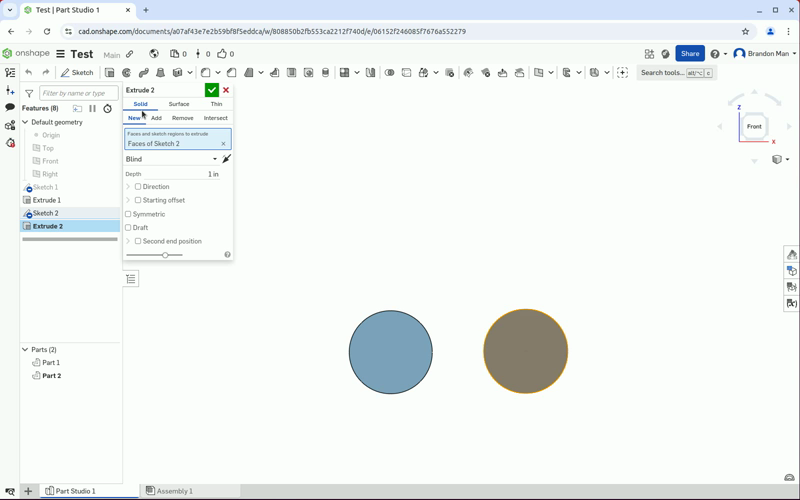
mouse_move(137, 120)
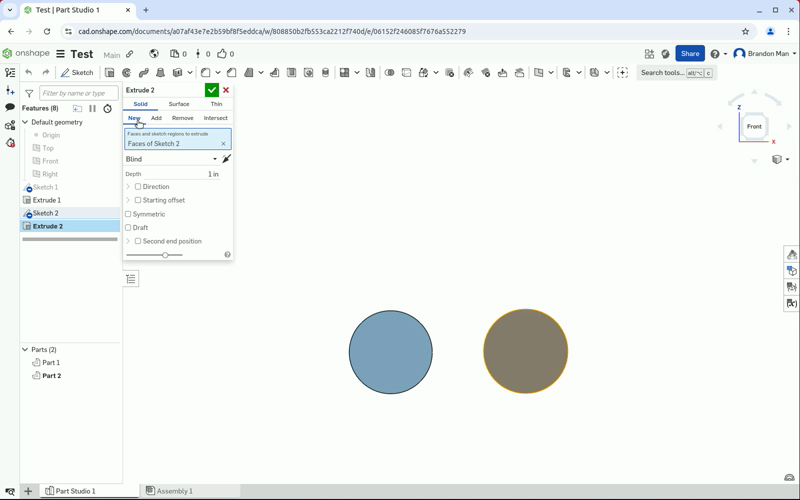
click(137, 120)
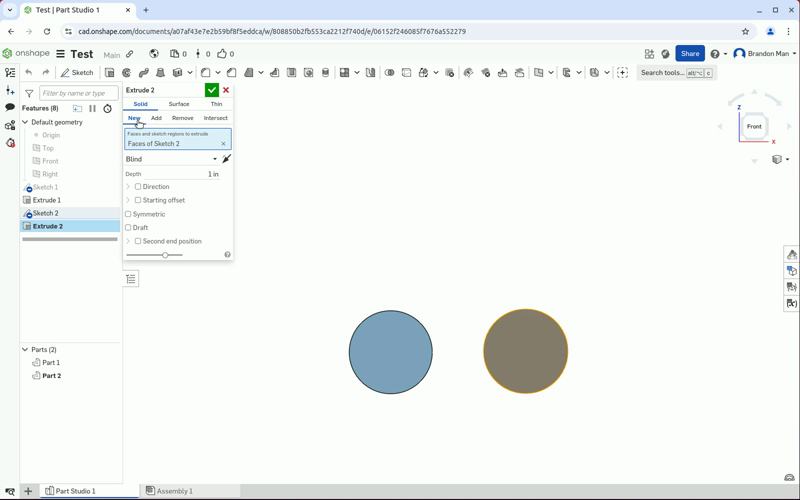
key(tab, 4)
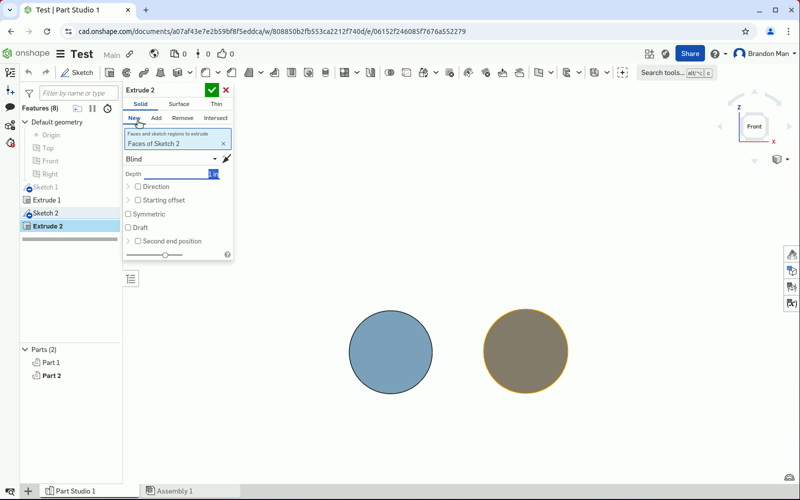
text(3.611)
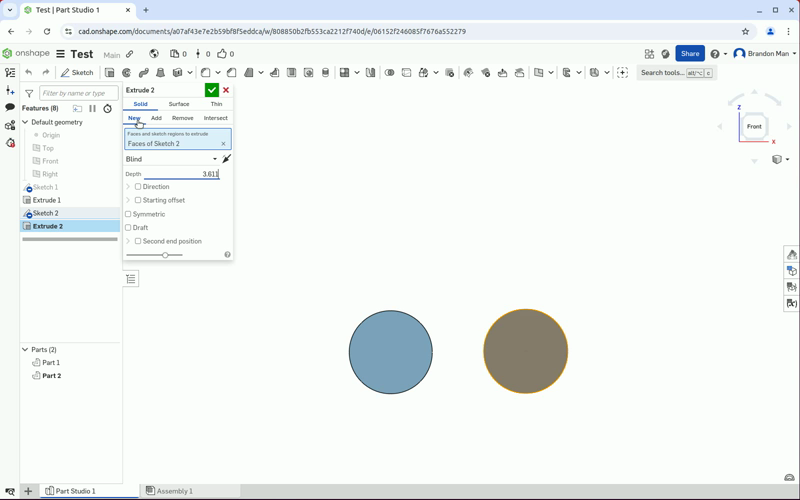
key(enter)
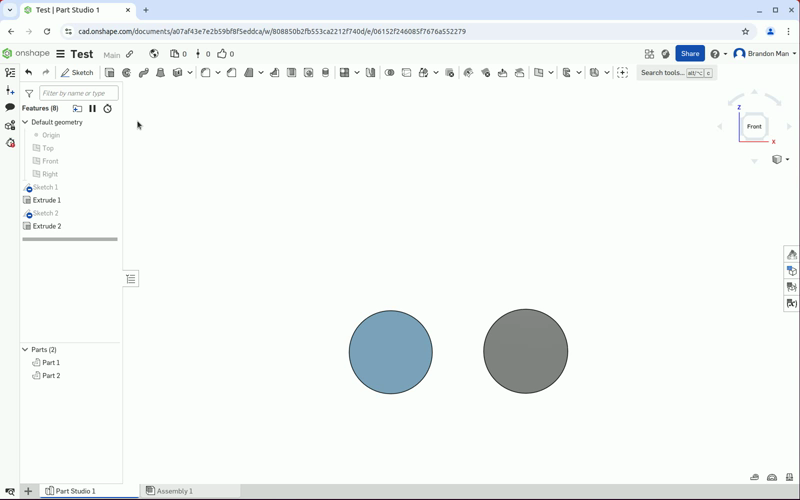
key(shift+h)
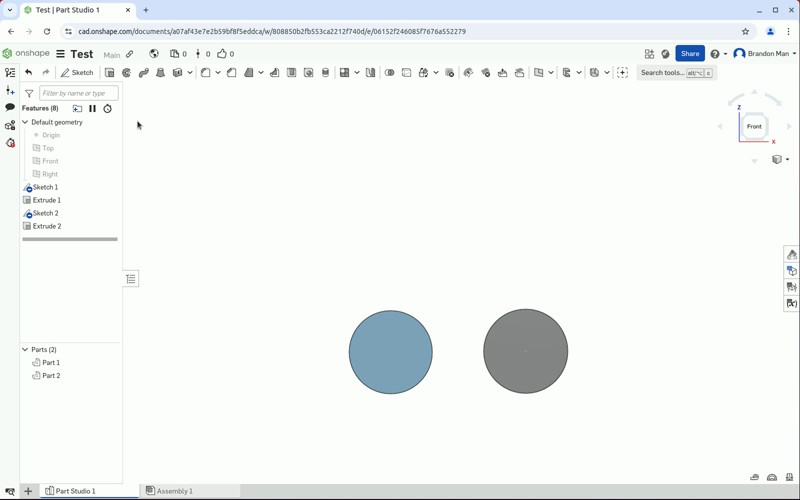
key(shift+h)
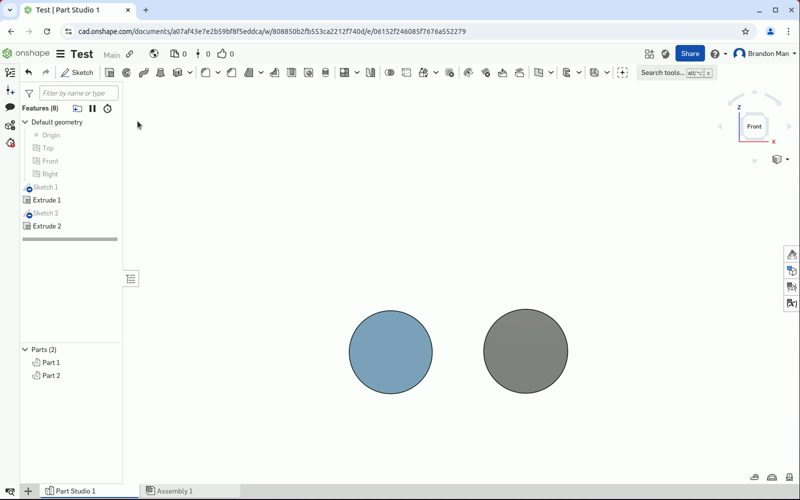
mouse_move(73, 189)
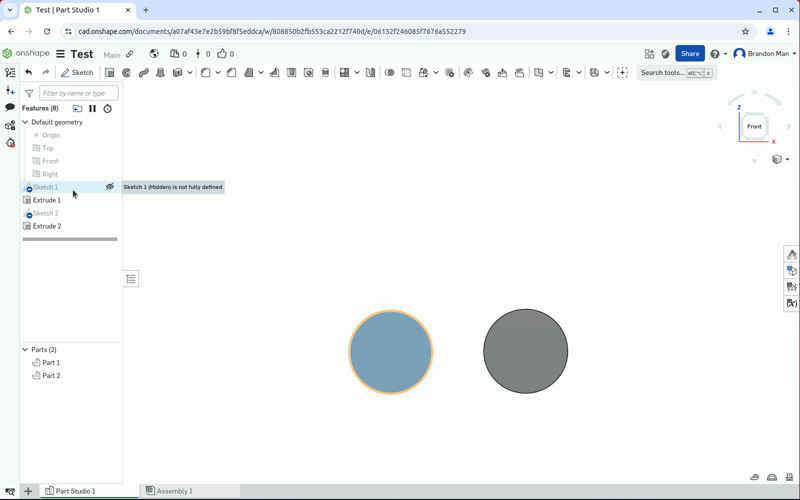
click(73, 189)
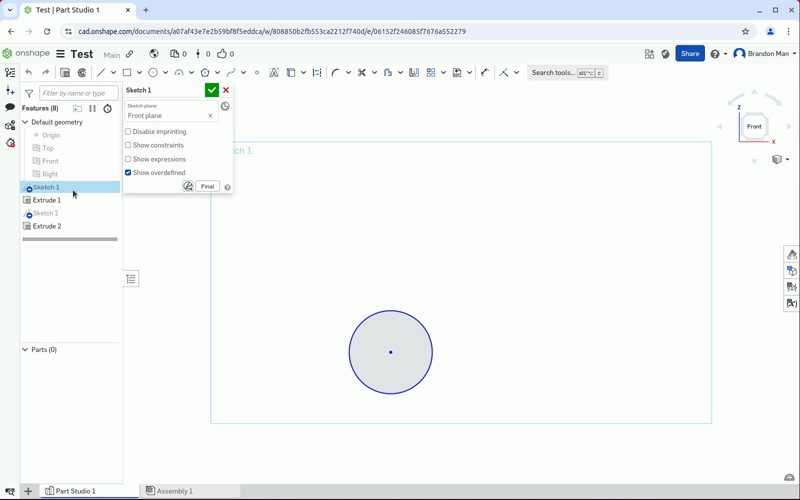
mouse_move(229, 92)
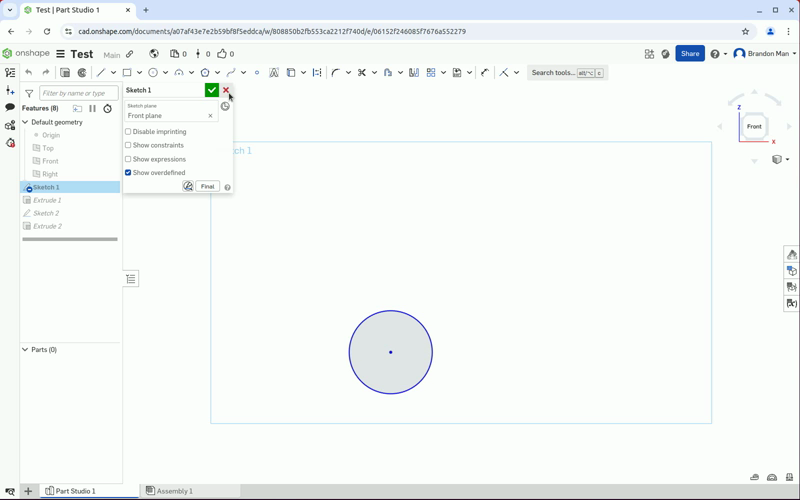
click(229, 92)
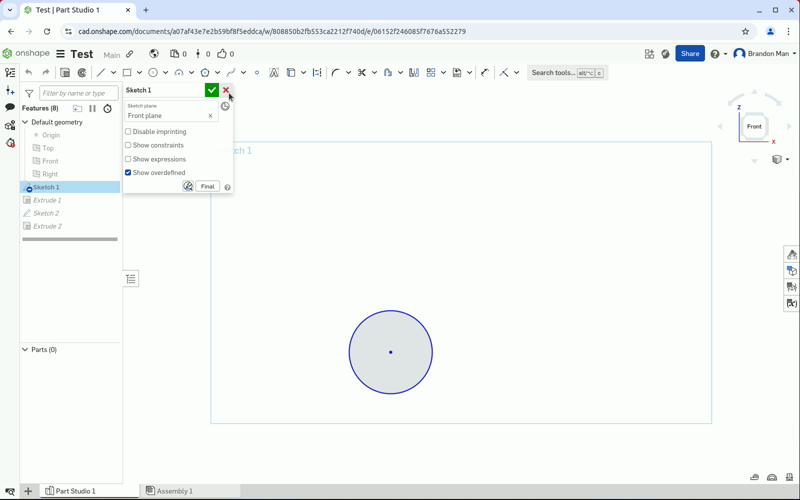
key(shift+s)
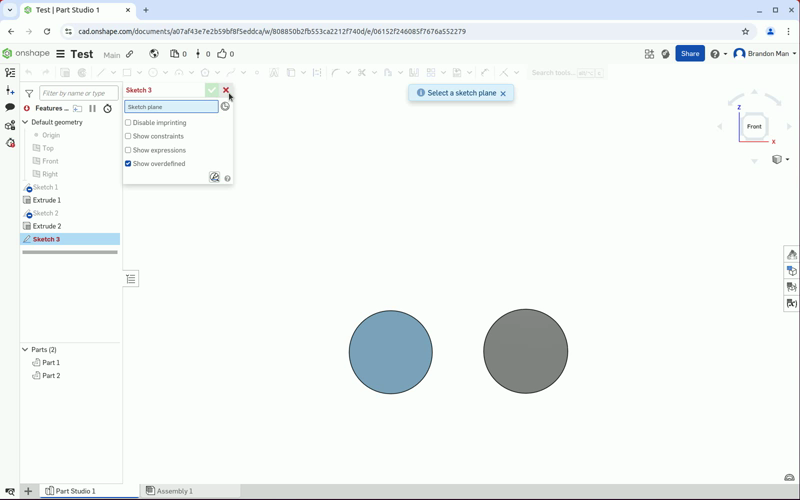
mouse_move(73, 163)
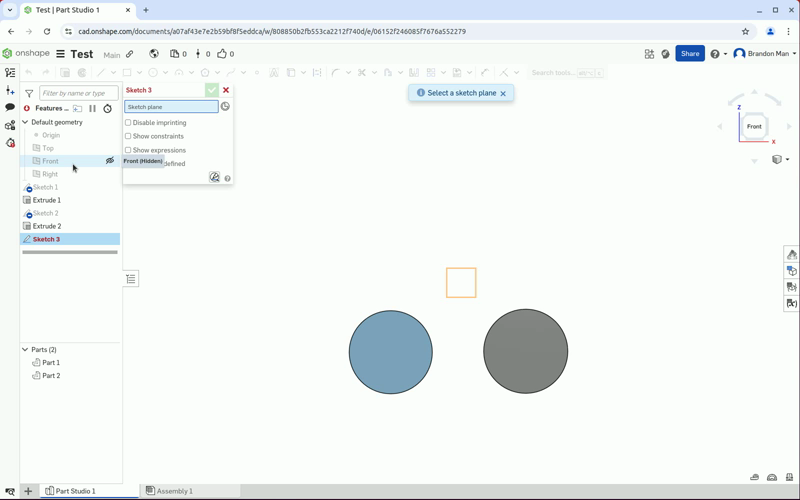
click(73, 163)
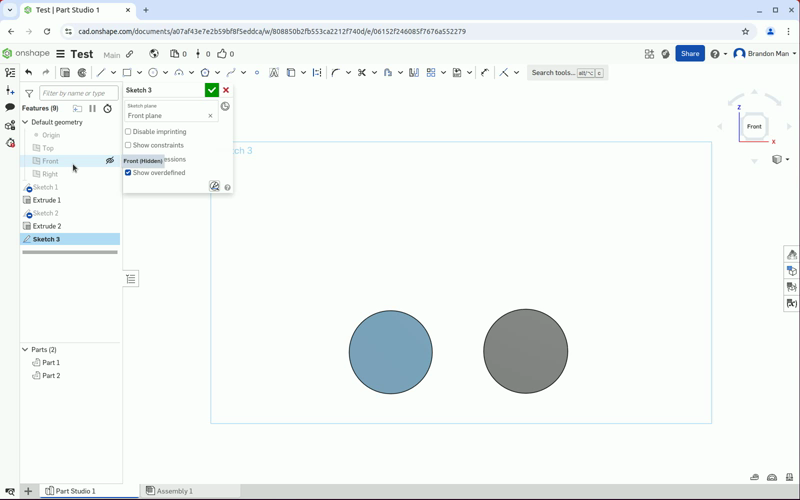
mouse_move(73, 352)
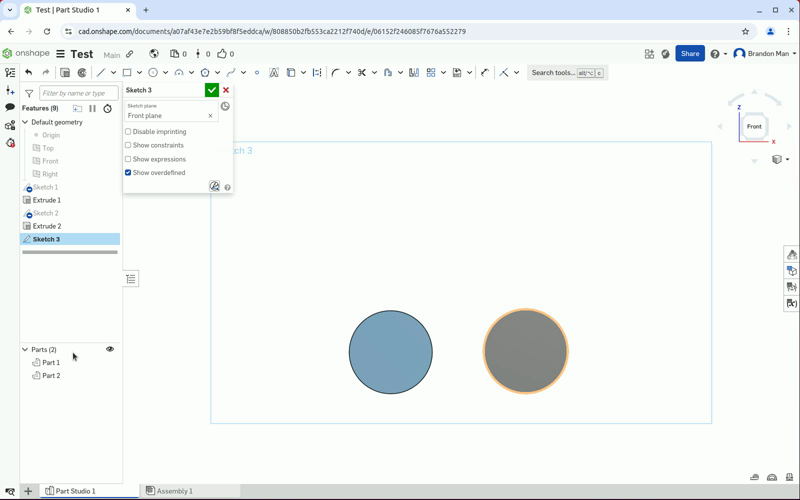
key(y)
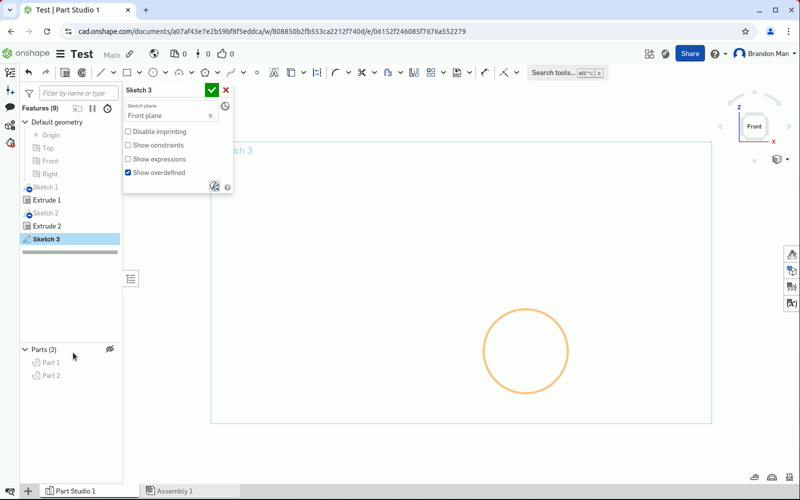
key(c)
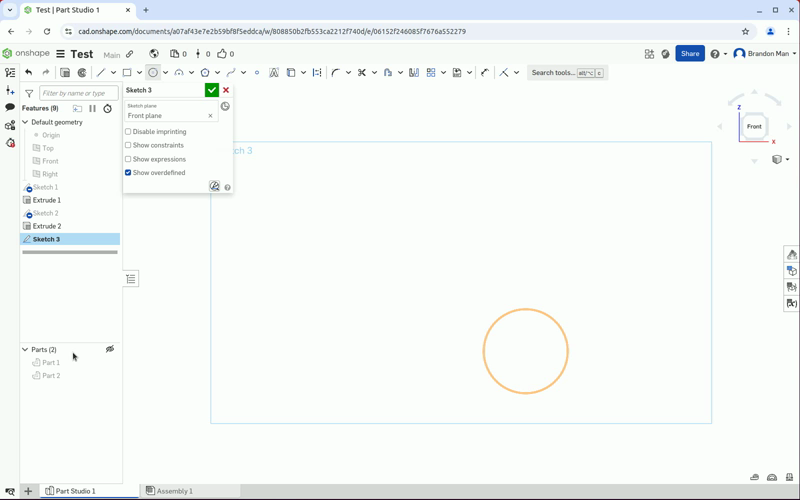
key_down(shift)
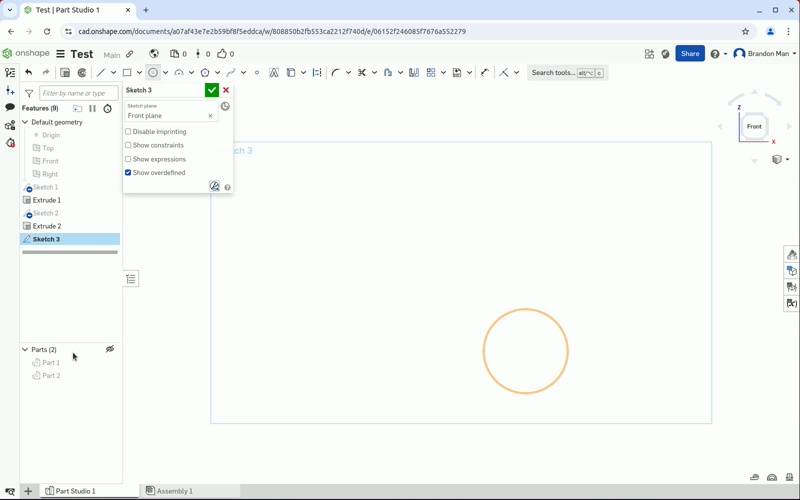
mouse_move(529, 217)
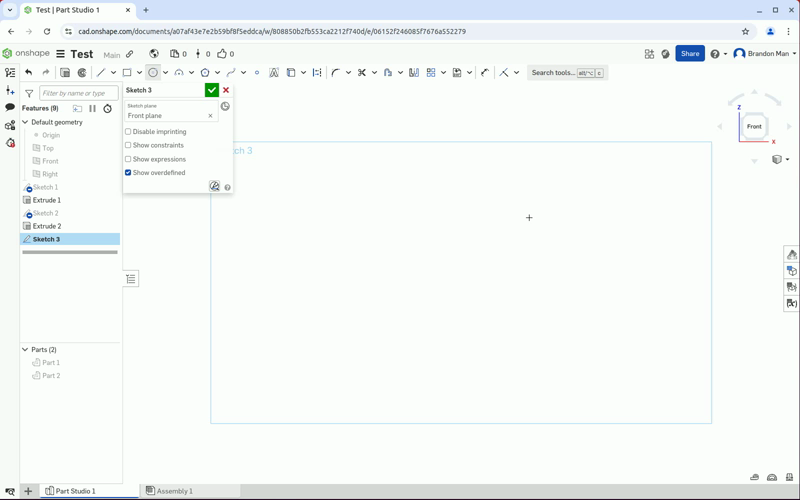
click(529, 217)
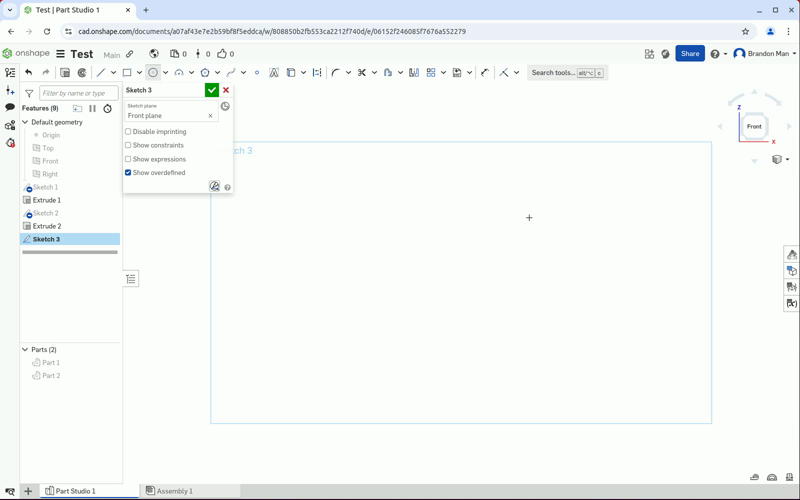
key_up(shift)
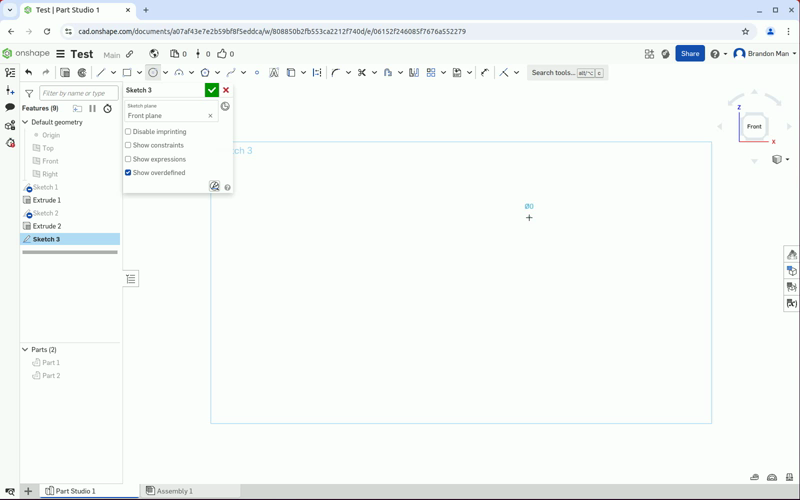
mouse_move(573, 217)
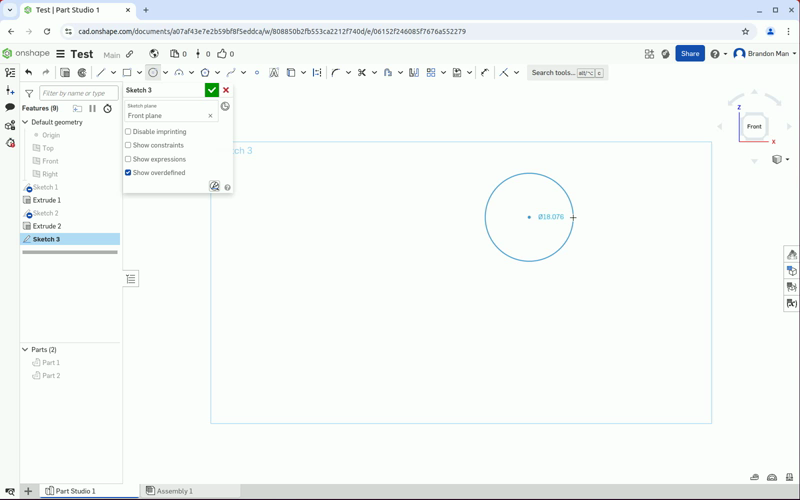
click(573, 217)
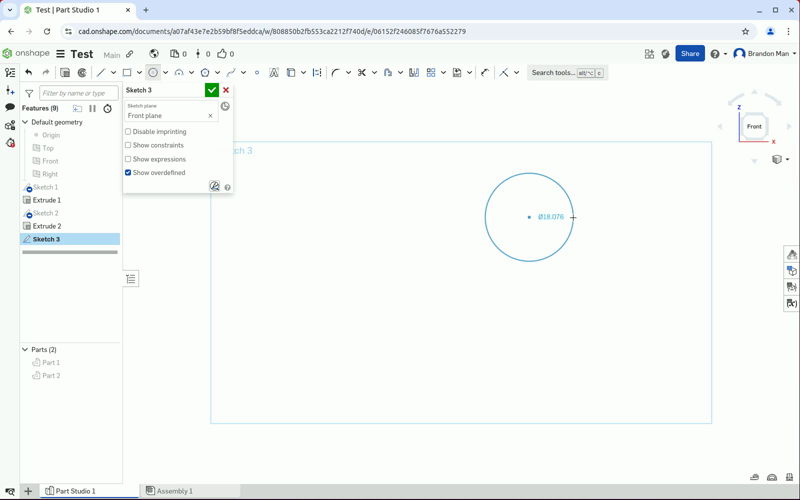
key(esc)
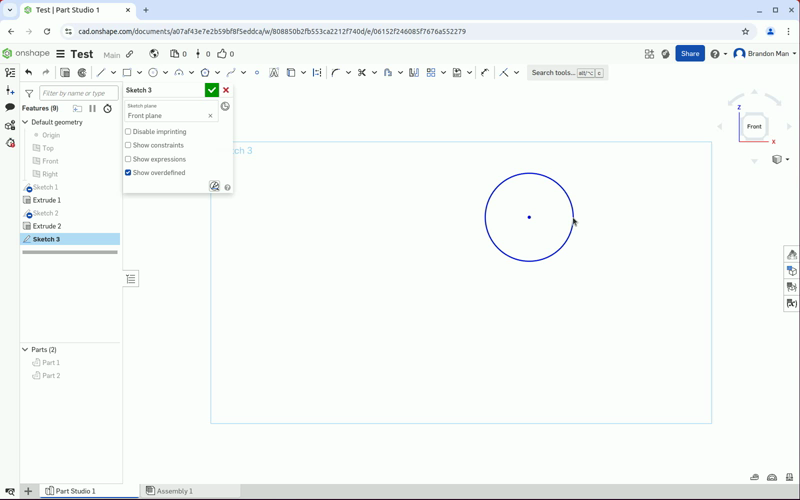
mouse_move(525, 219)
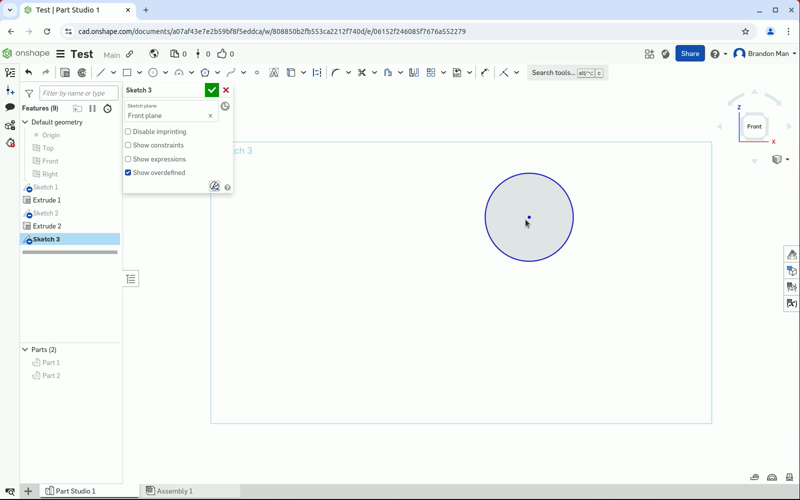
click(525, 219)
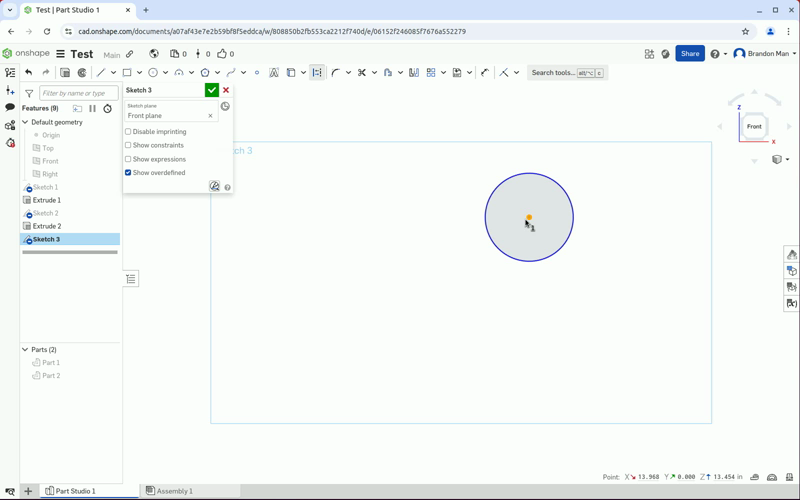
mouse_move(73, 352)
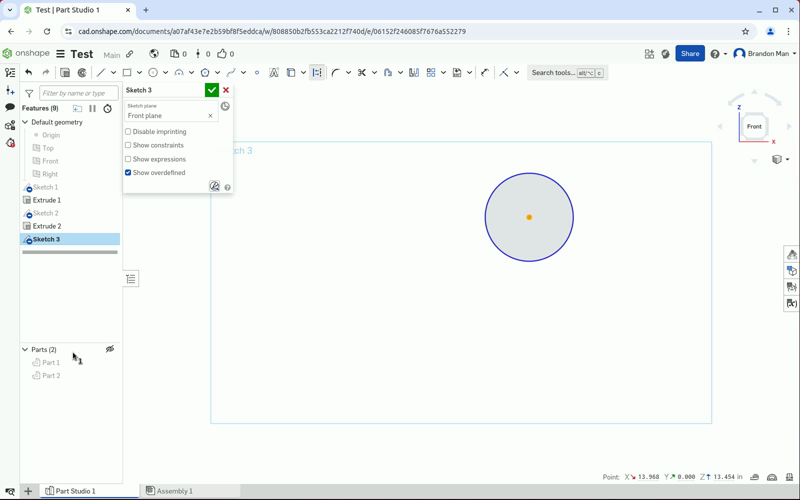
key(shift+y)
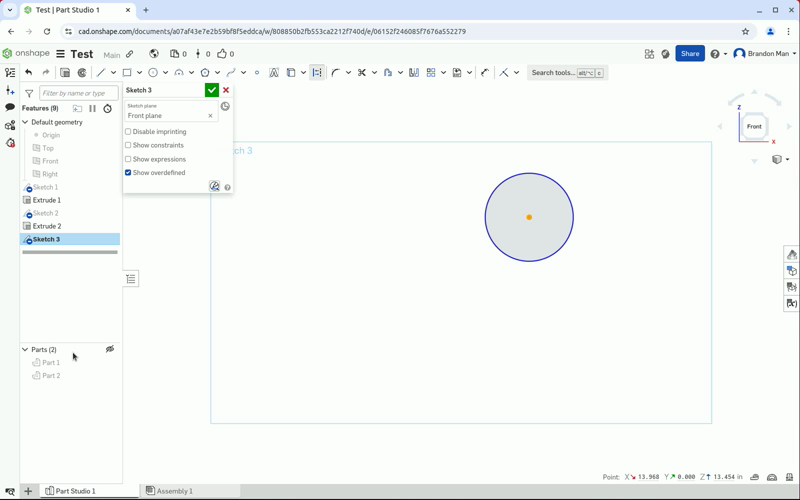
key(shift+e)
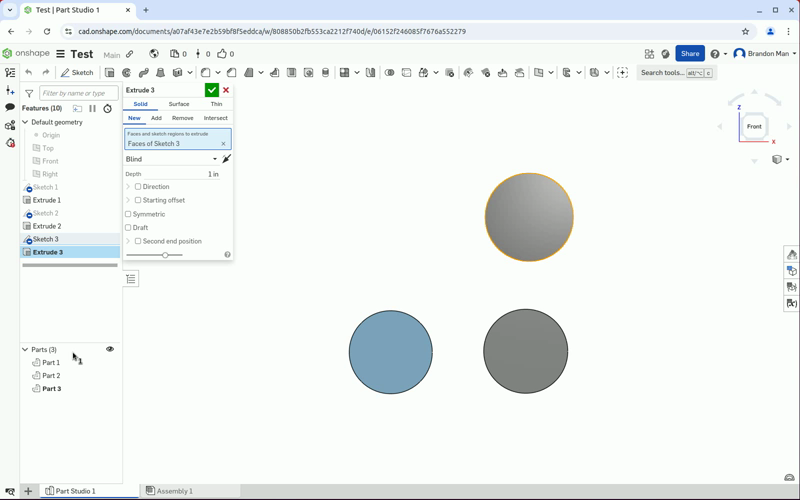
mouse_move(143, 106)
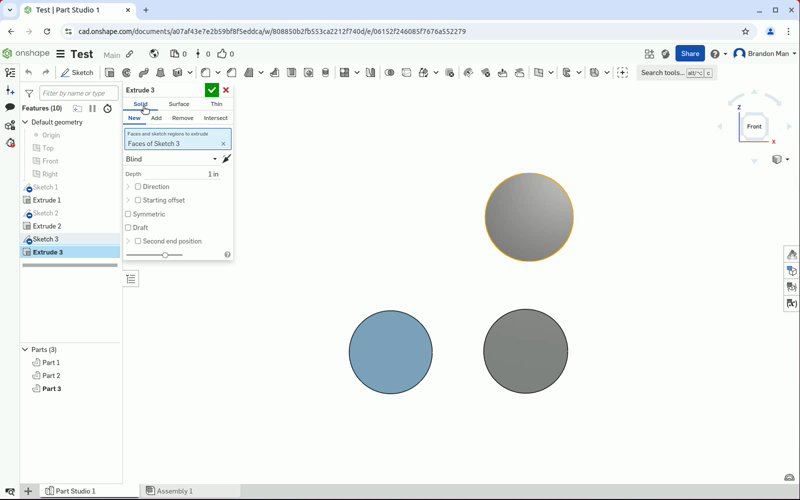
click(143, 106)
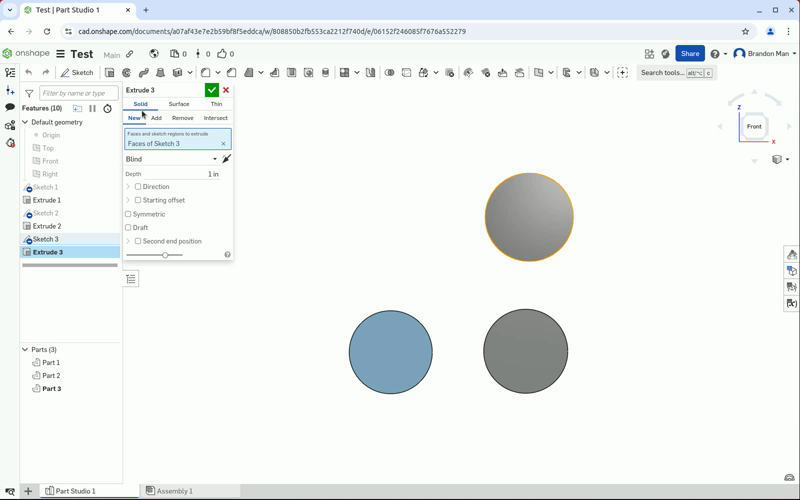
mouse_move(137, 120)
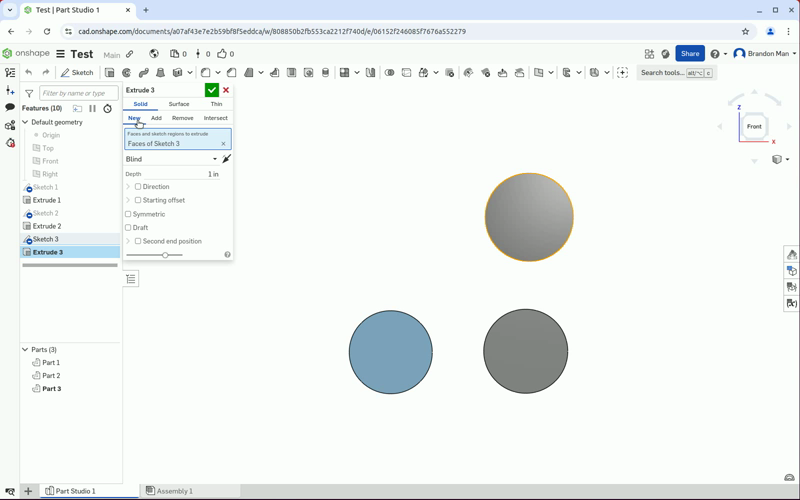
click(137, 120)
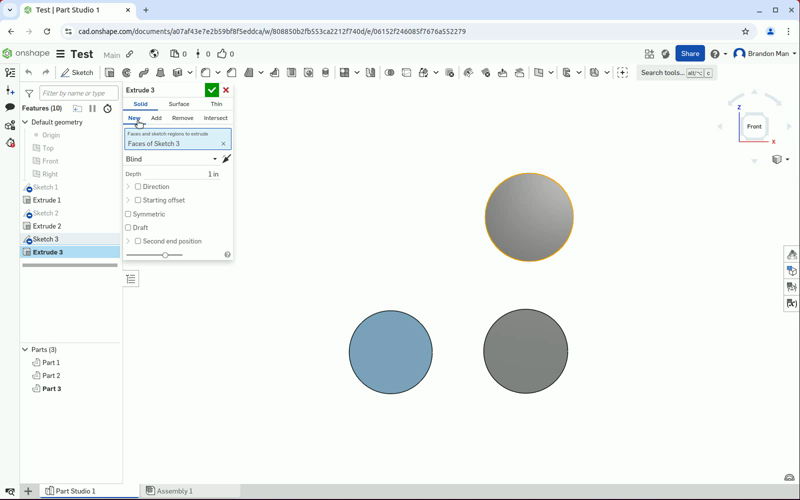
key(tab, 4)
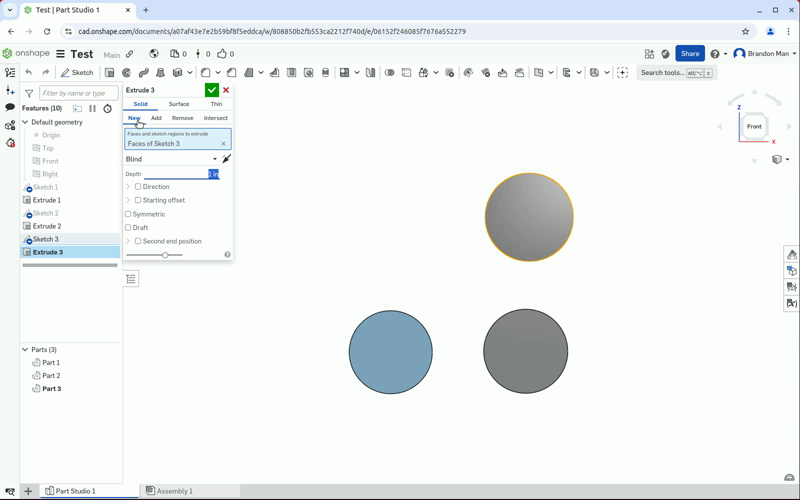
text(3.611)
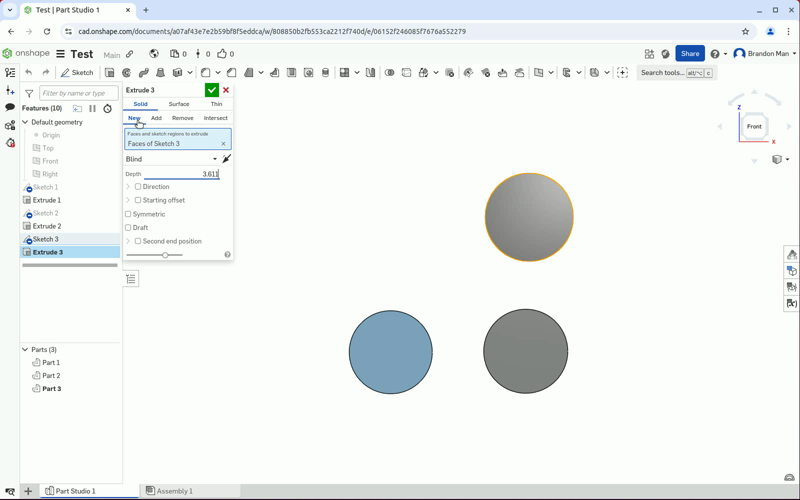
key(enter)
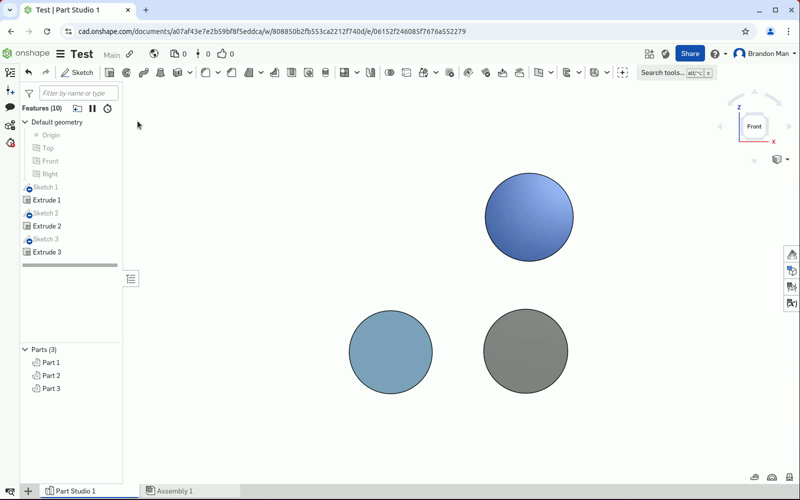
key(shift+h)
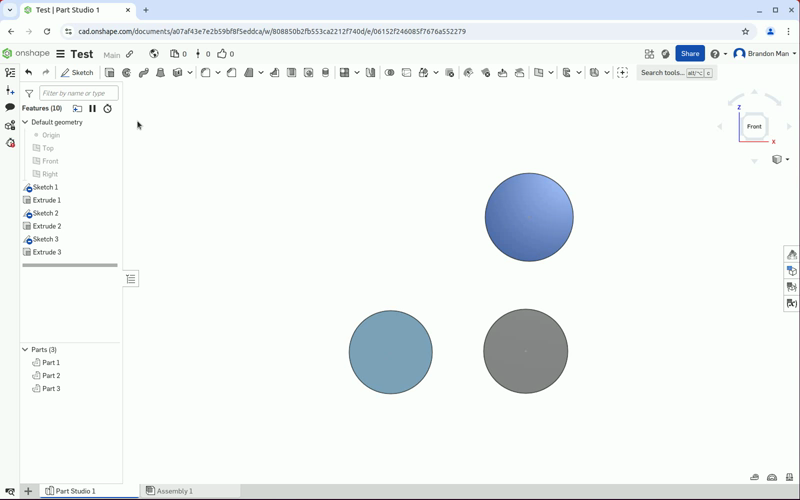
key(shift+h)
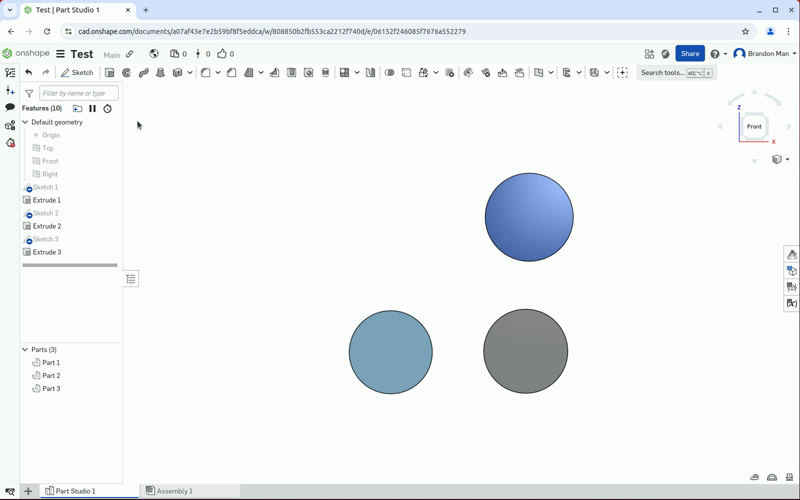
mouse_move(73, 189)
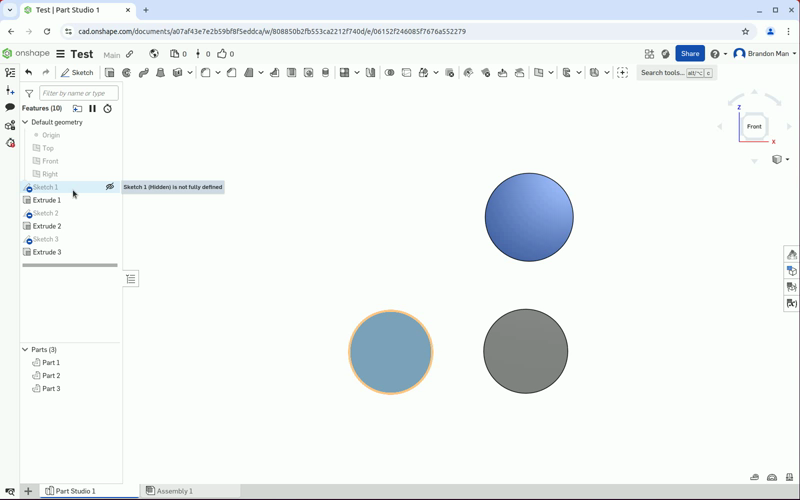
click(73, 189)
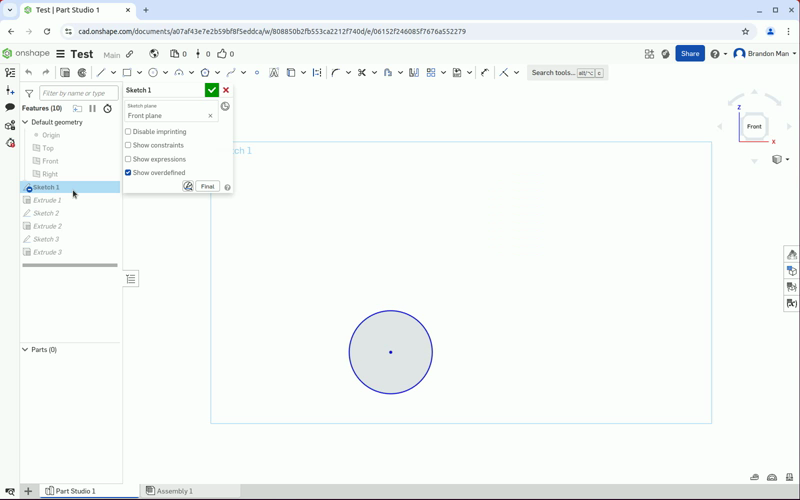
mouse_move(229, 92)
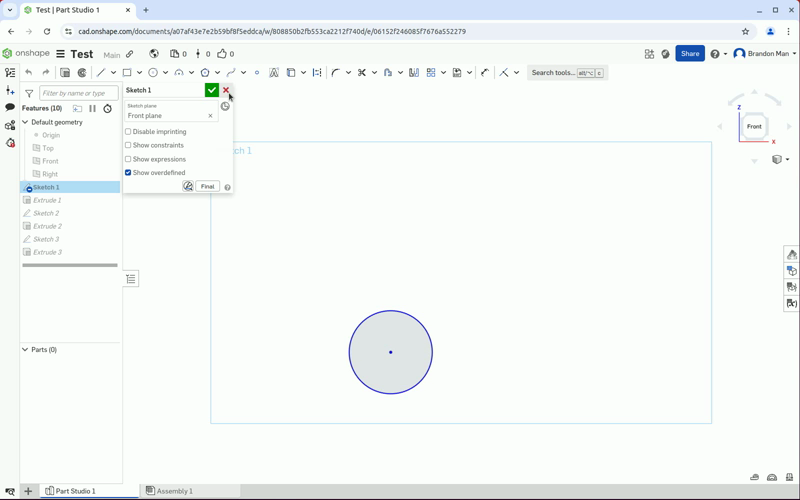
click(229, 92)
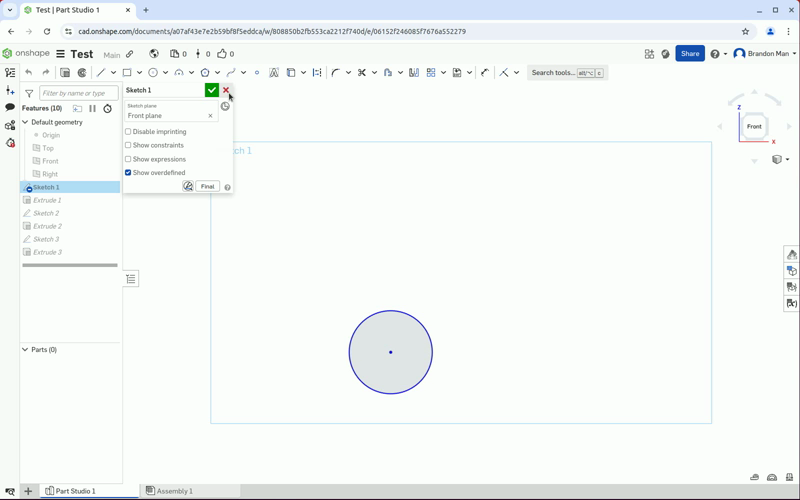
key(shift+s)
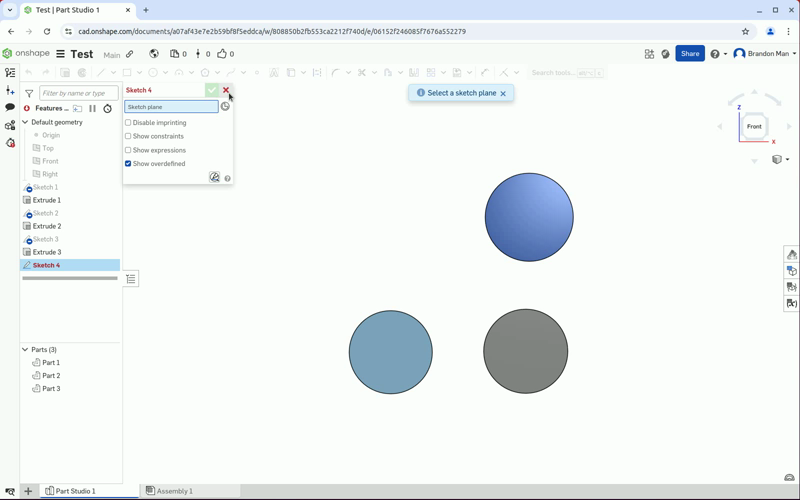
mouse_move(73, 163)
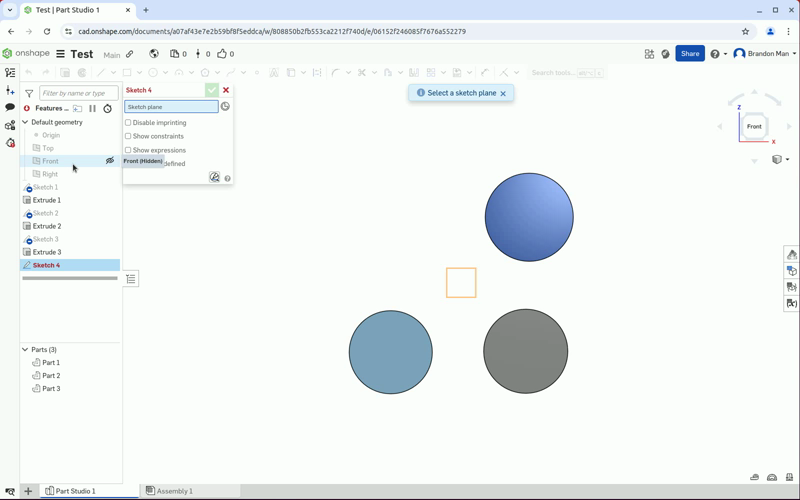
click(73, 163)
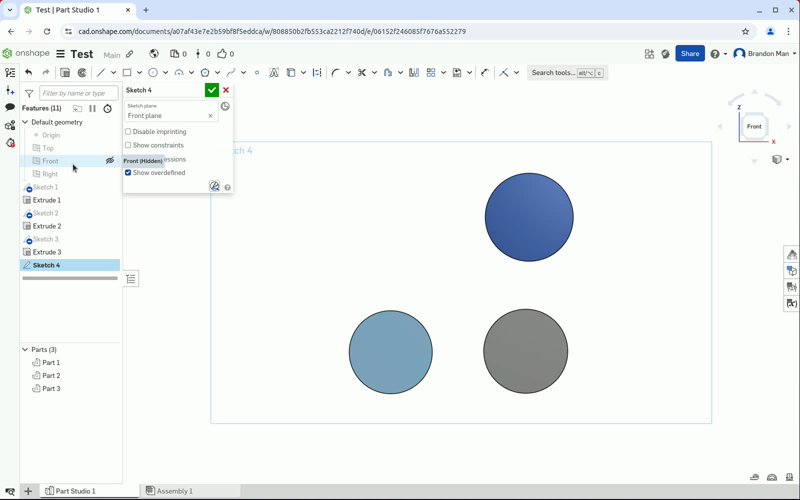
mouse_move(73, 352)
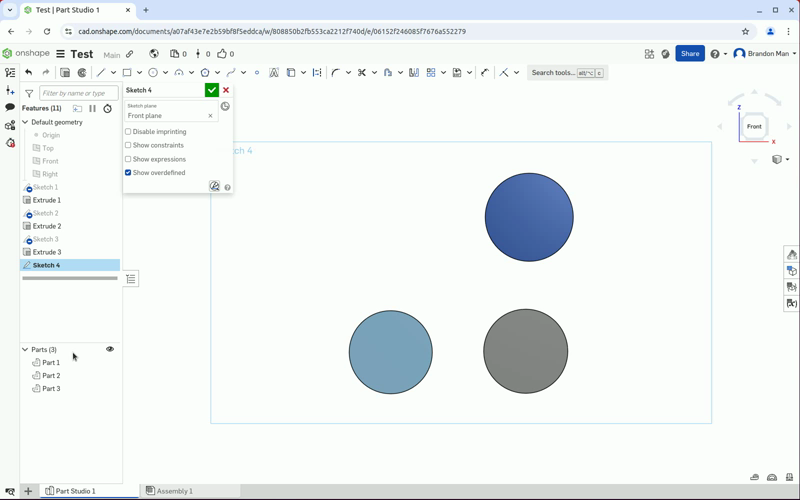
key(y)
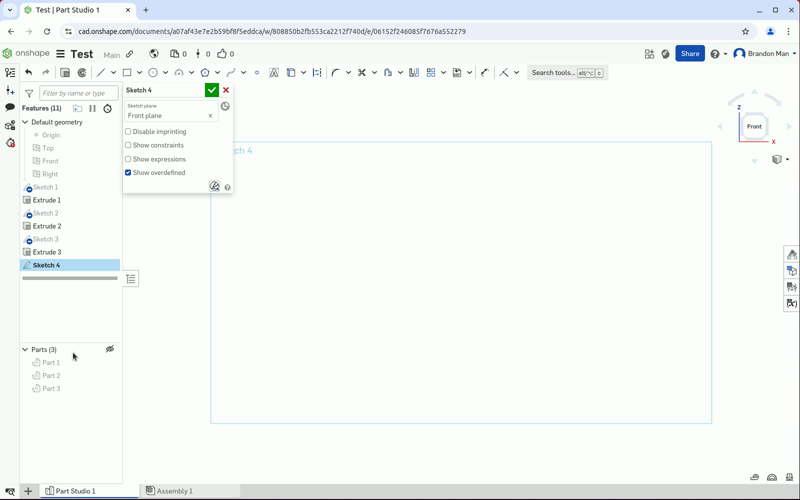
key(c)
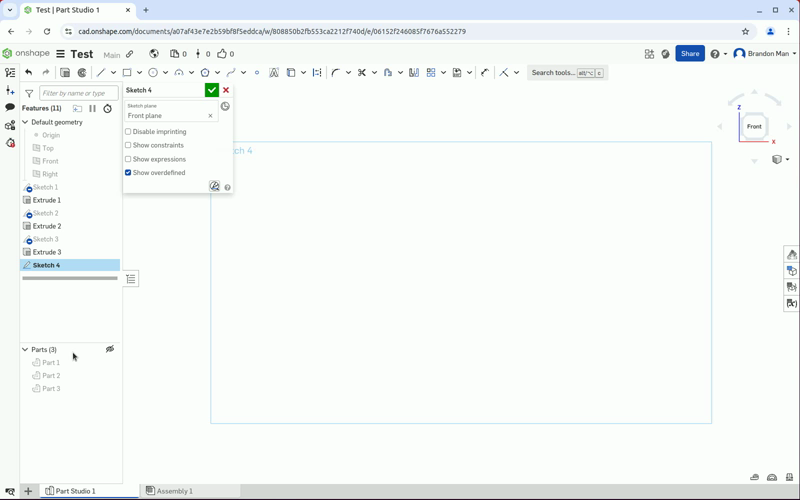
key_down(shift)
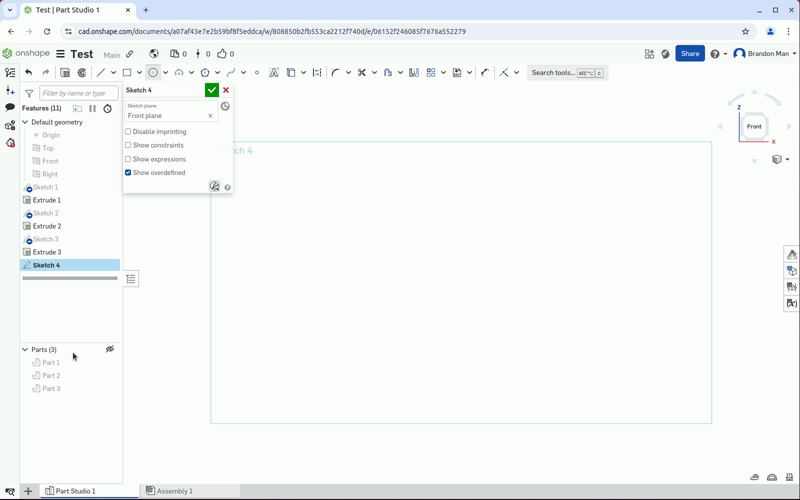
mouse_move(398, 217)
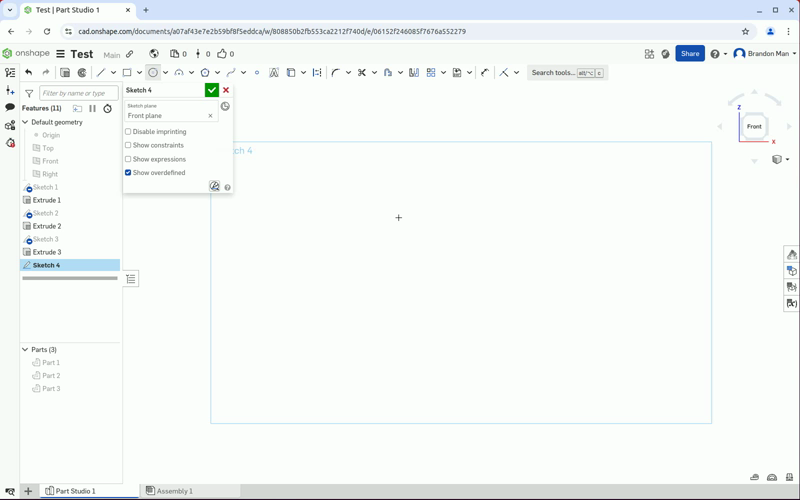
click(398, 217)
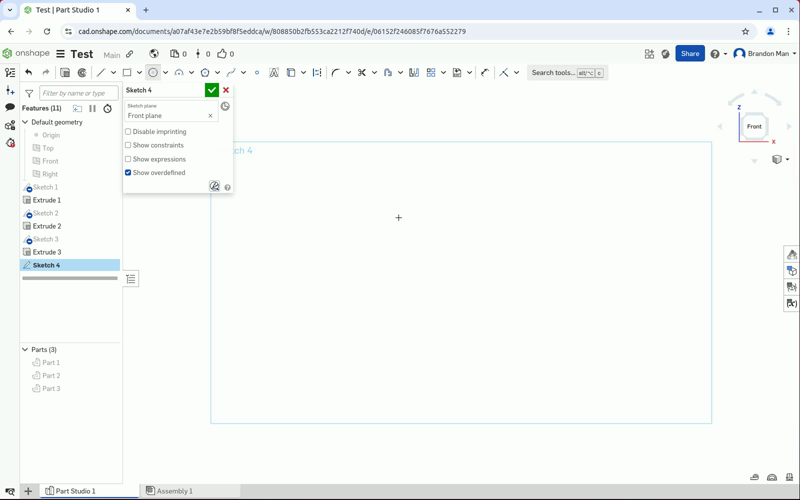
key_up(shift)
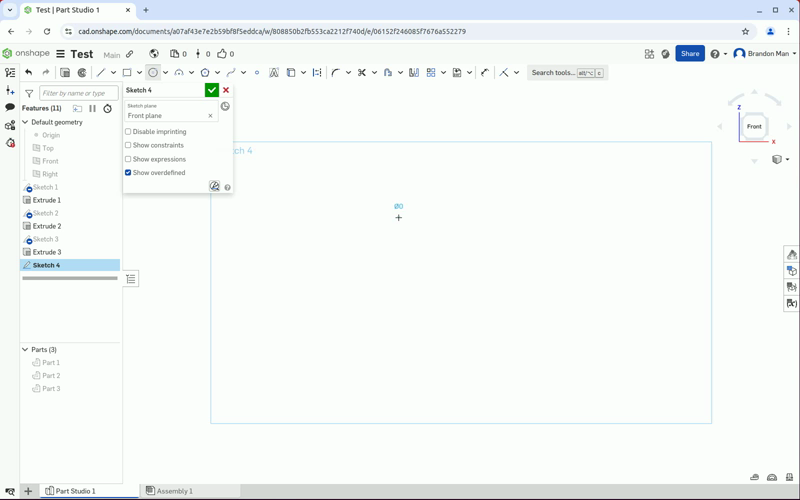
mouse_move(443, 217)
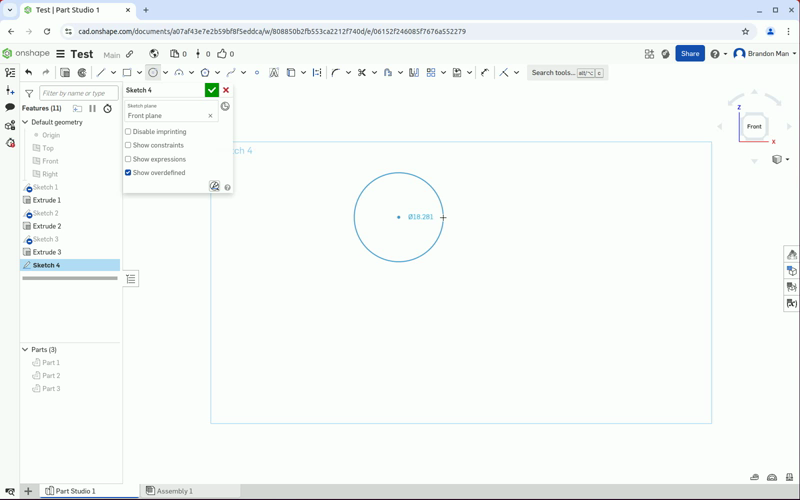
click(443, 217)
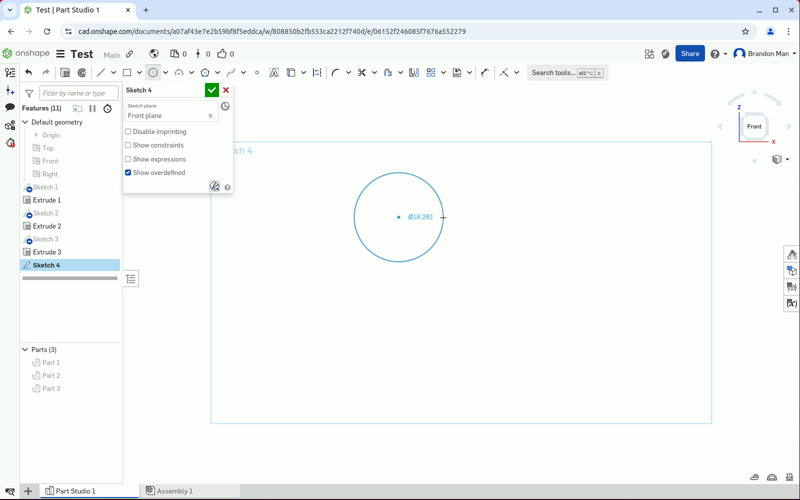
key(esc)
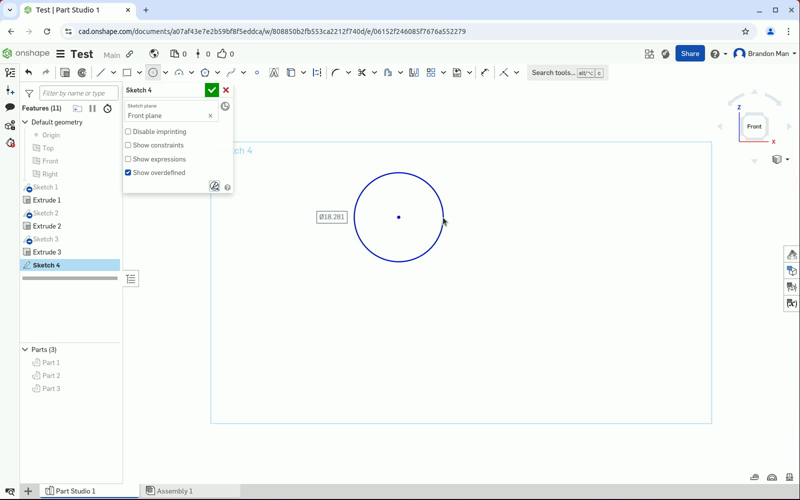
mouse_move(390, 232)
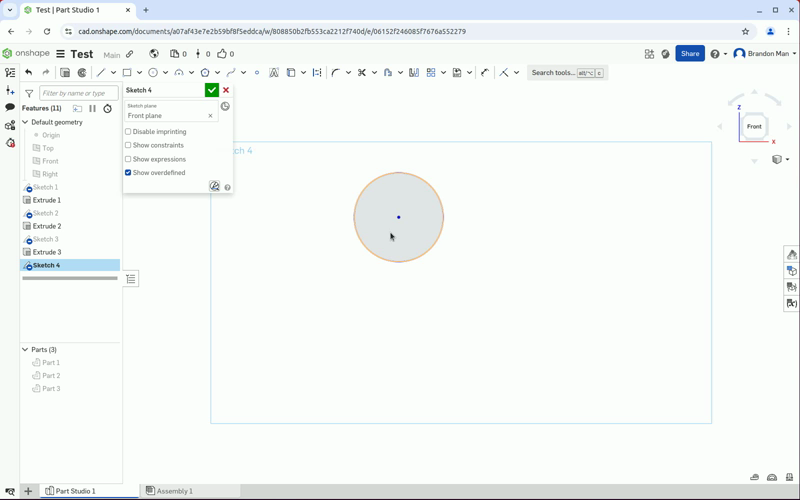
click(390, 232)
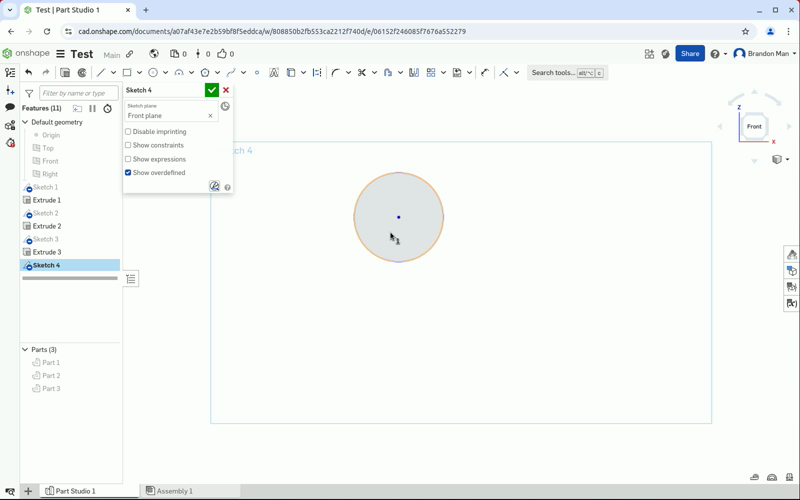
mouse_move(73, 352)
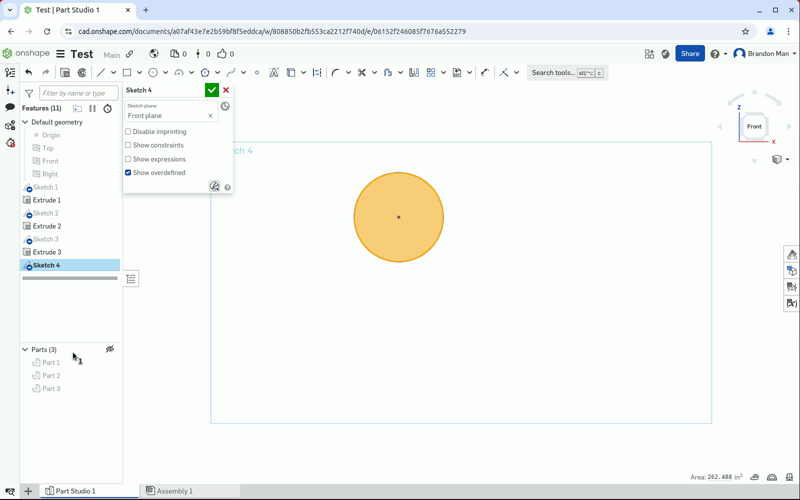
key(shift+y)
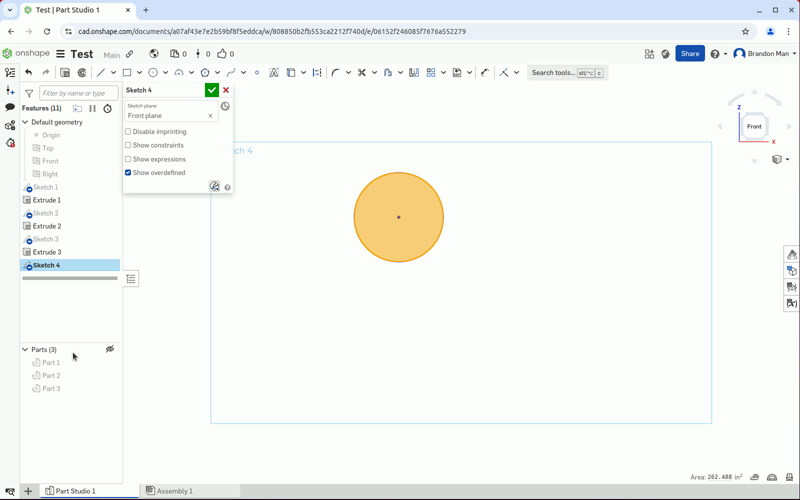
key(shift+e)
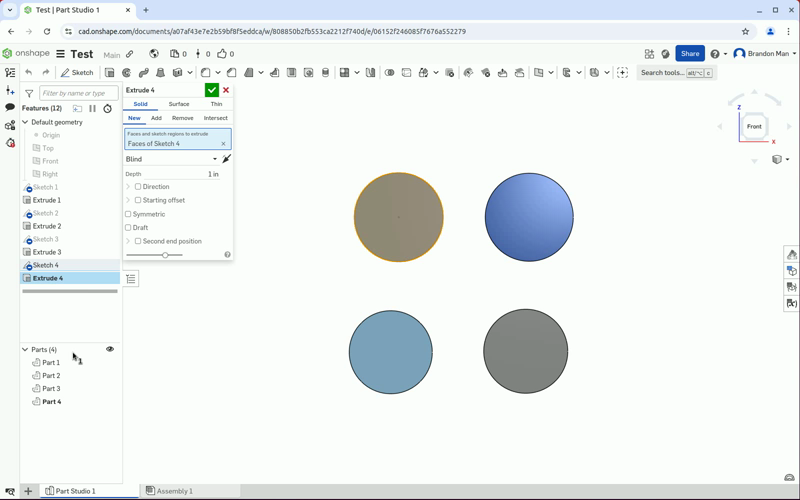
mouse_move(143, 106)
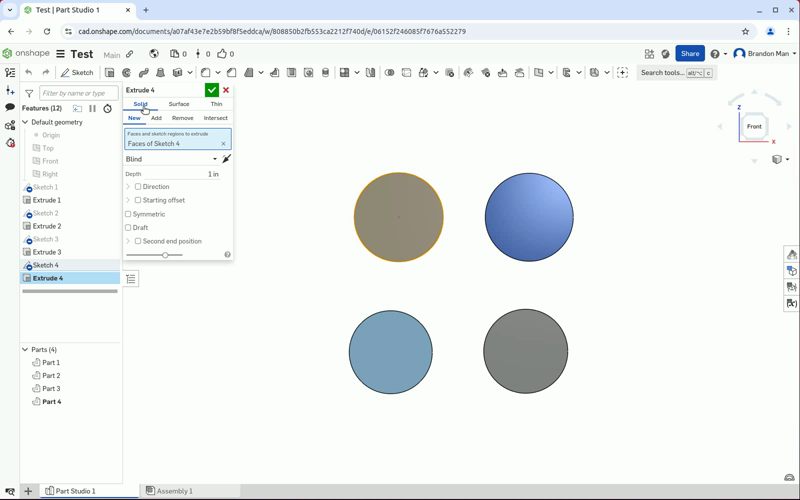
click(143, 106)
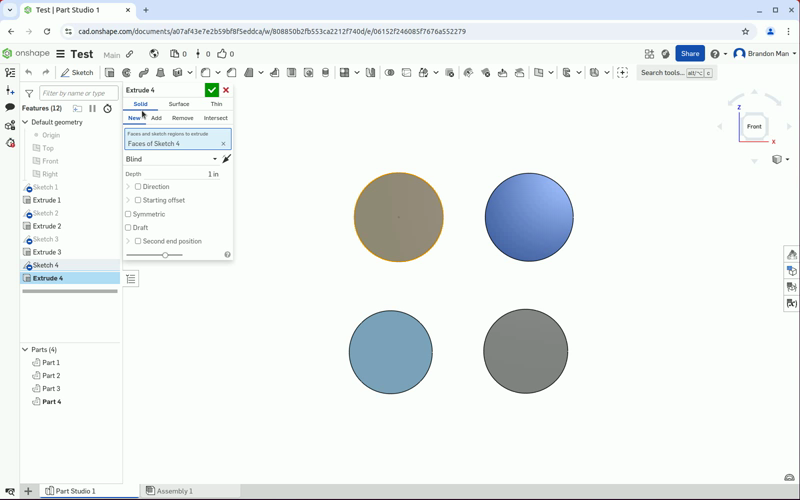
mouse_move(137, 120)
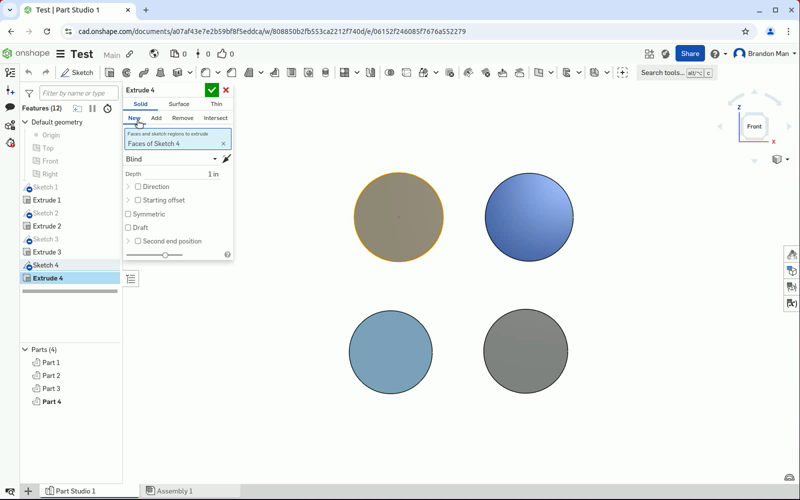
click(137, 120)
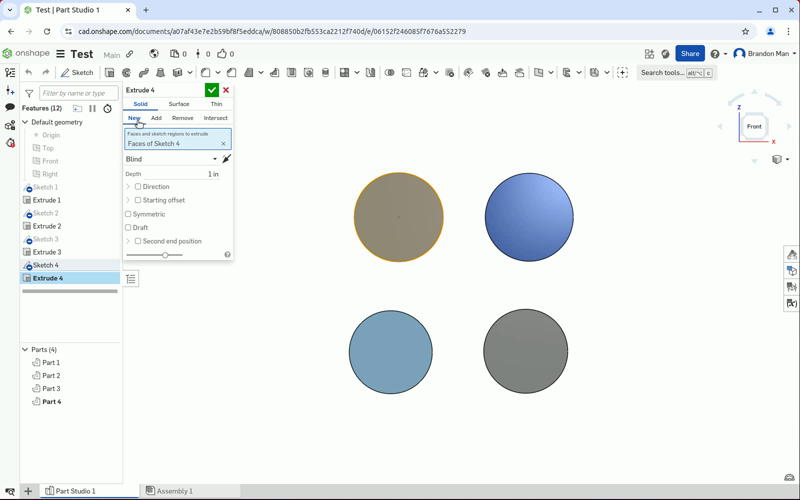
key(tab, 4)
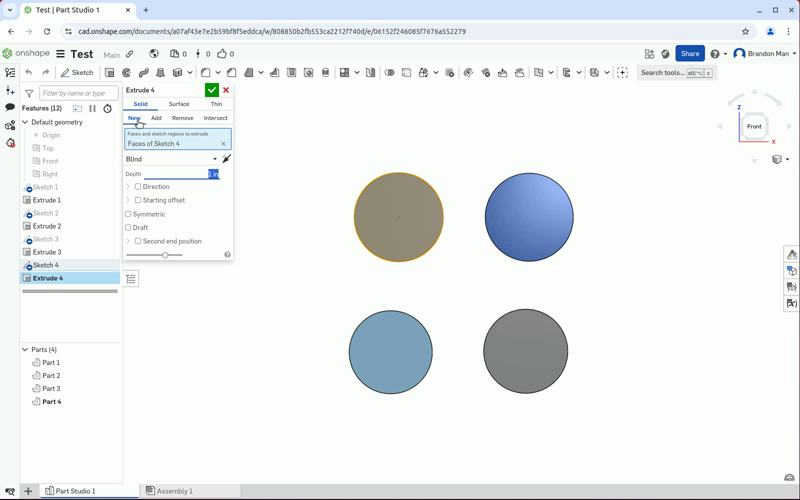
text(3.611)
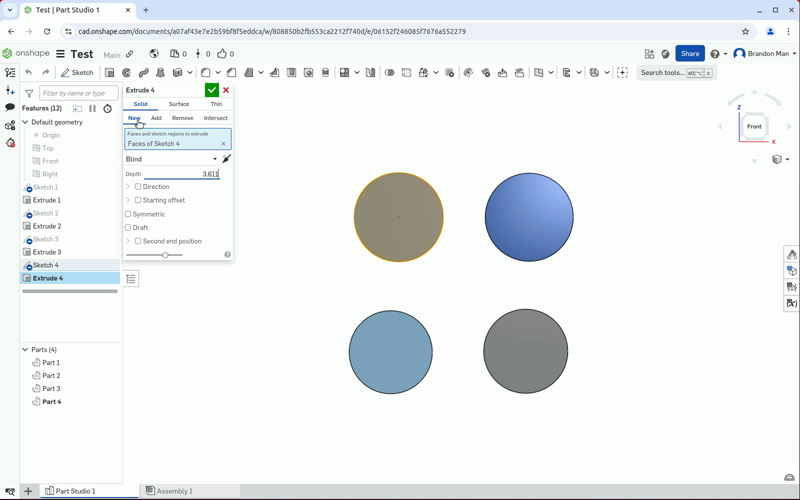
key(enter)
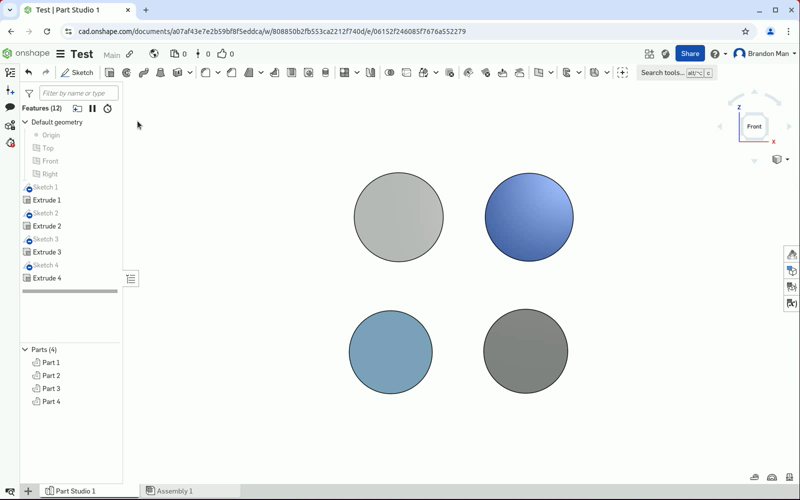
key(shift+h)
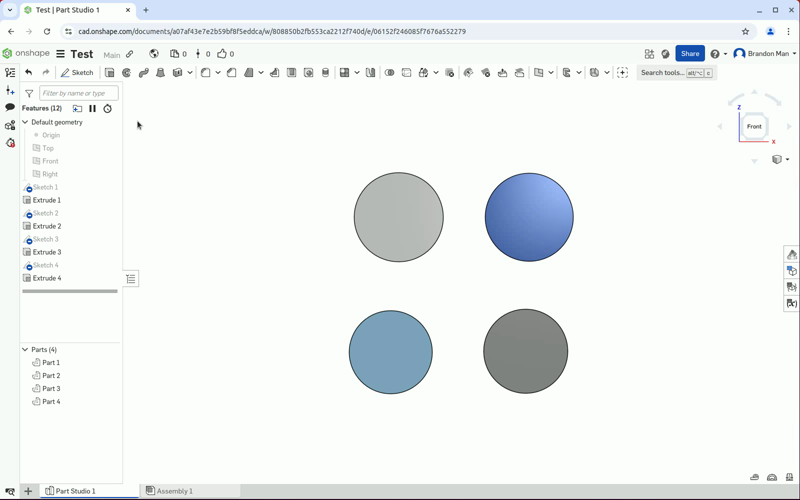
key(shift+h)
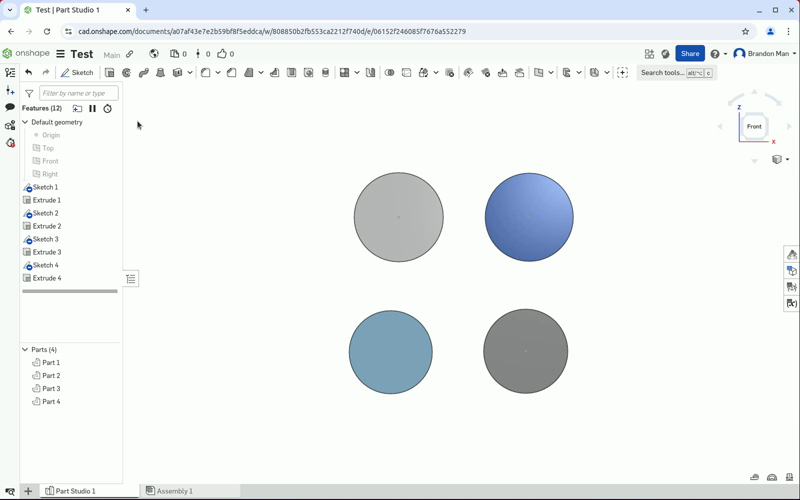
key(shift+7)
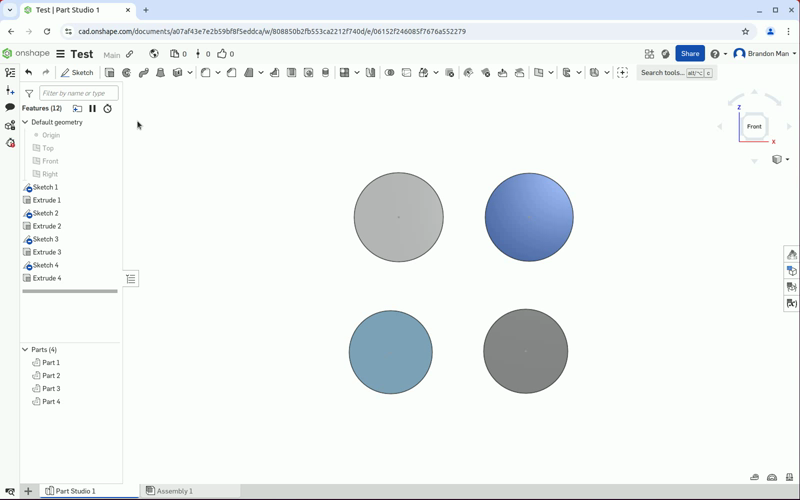
key(left, 2)
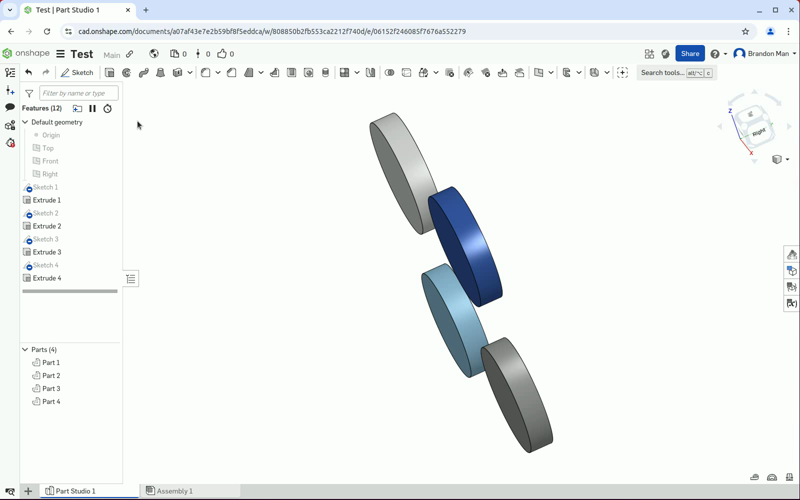
key(down, 2)
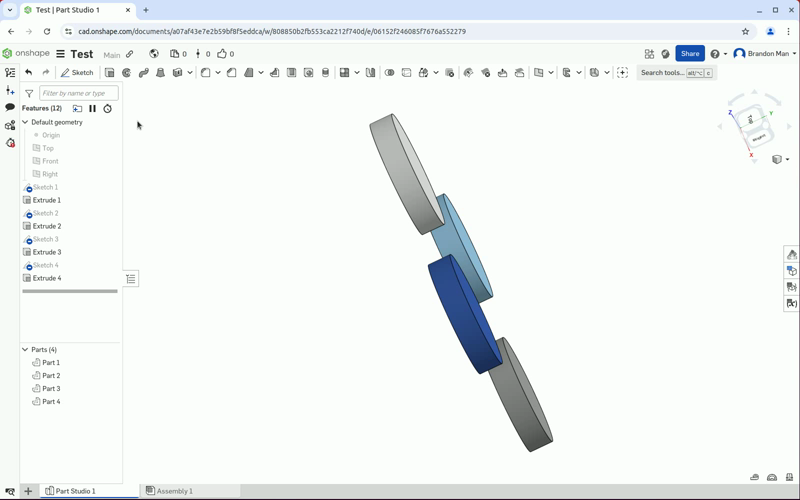
key(up, 2)
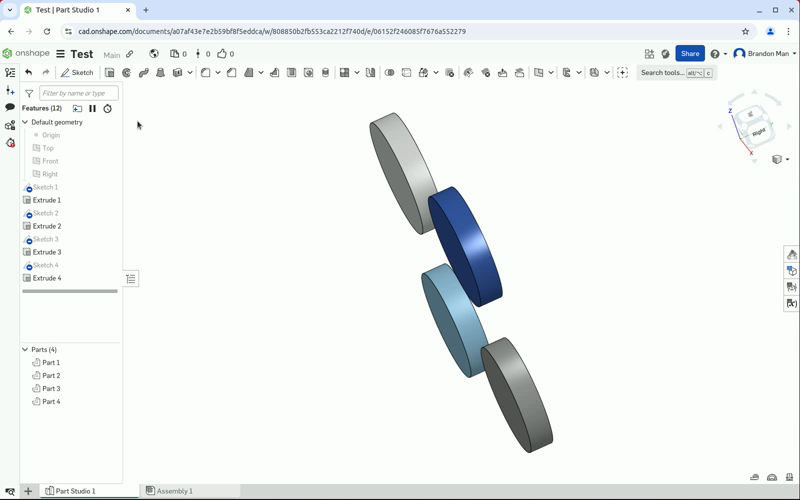
key(right, 2)
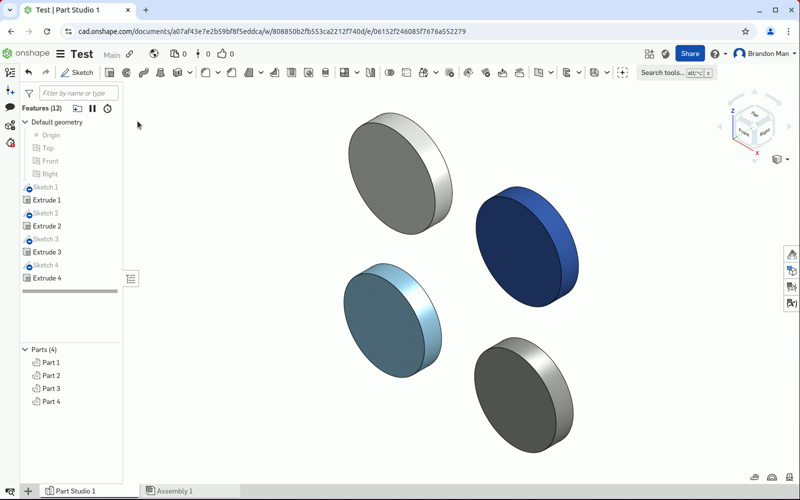
mouse_move(73, 189)
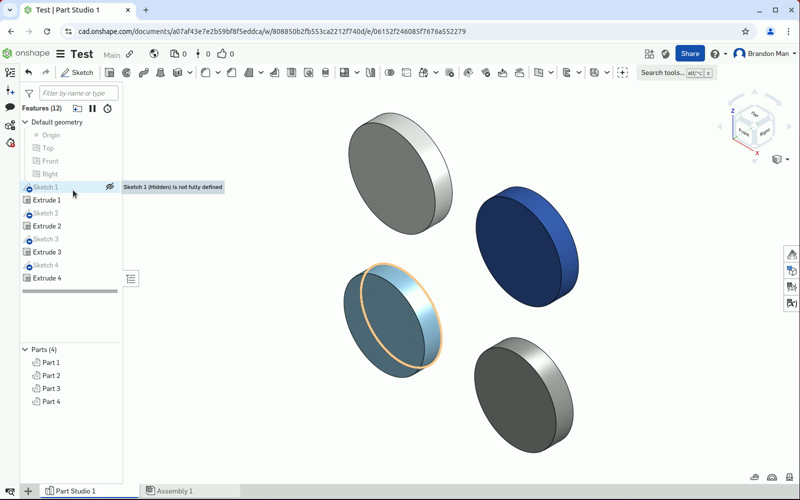
click(73, 189)